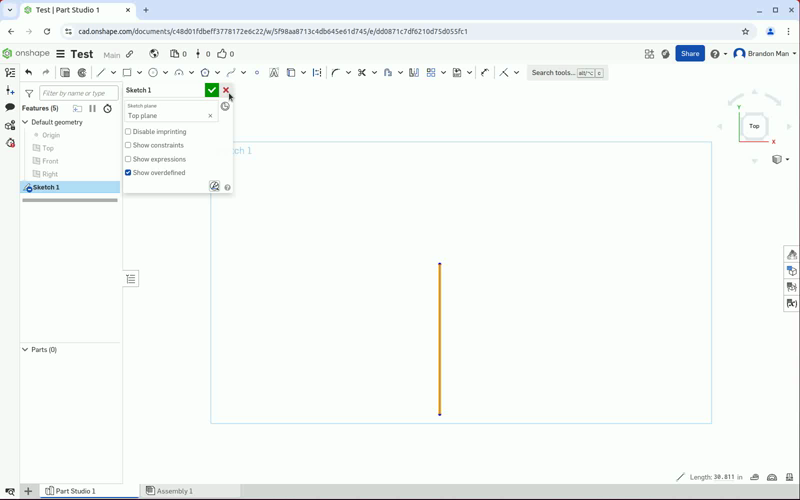
key(shift+h)
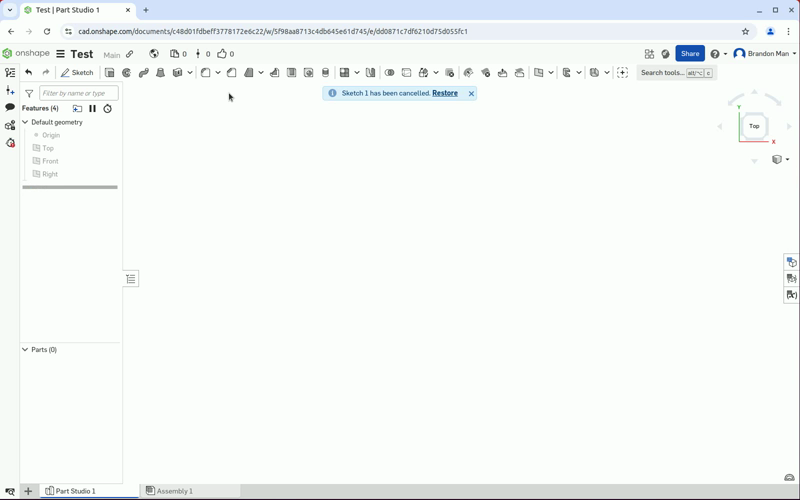
mouse_move(73, 352)
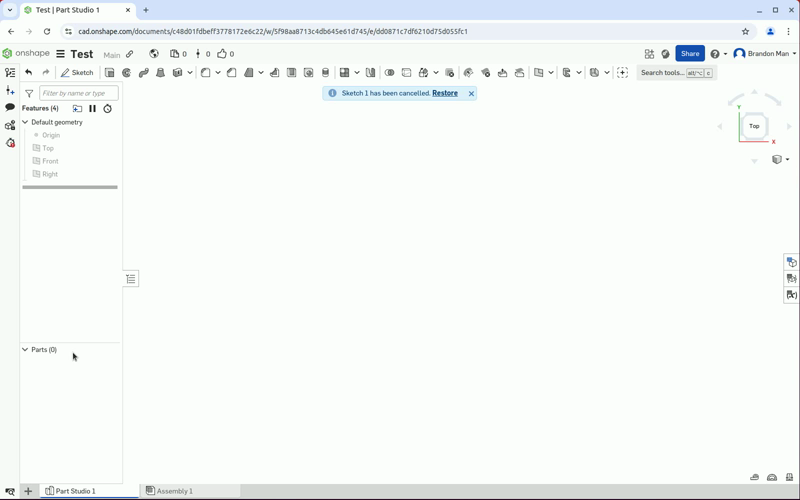
key(y)
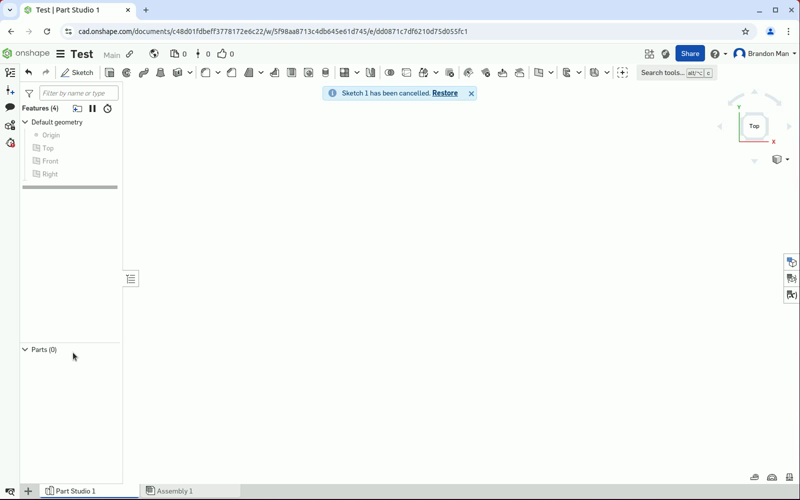
key(shift+p)
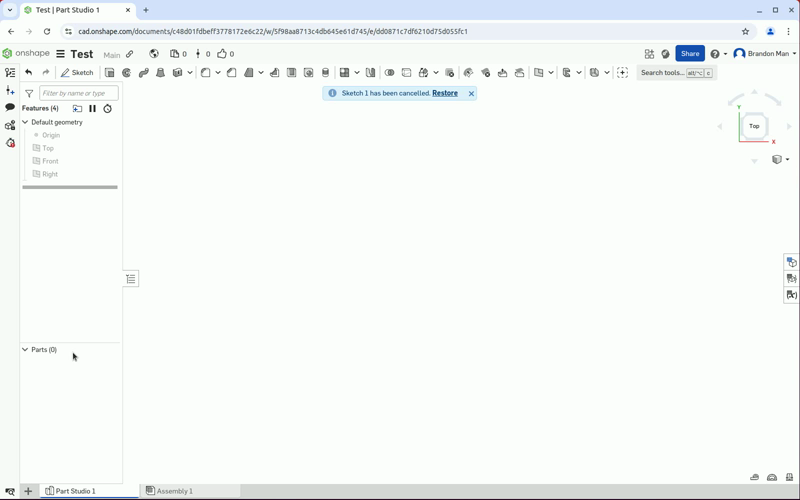
key(space)
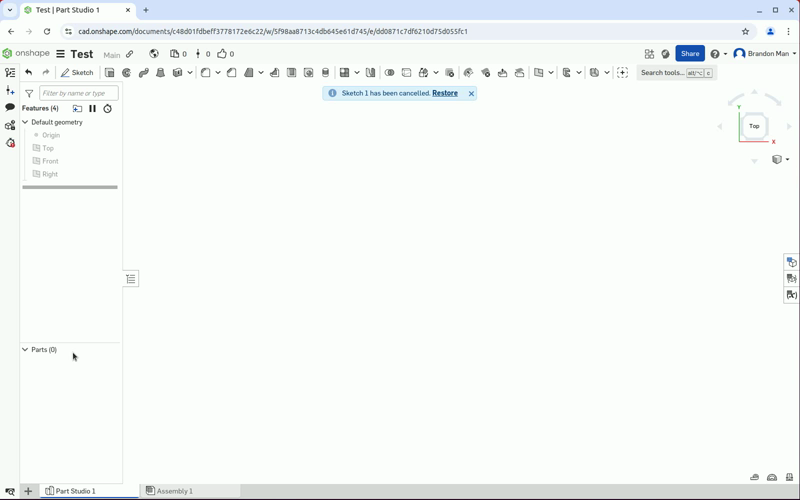
key_down(shift)
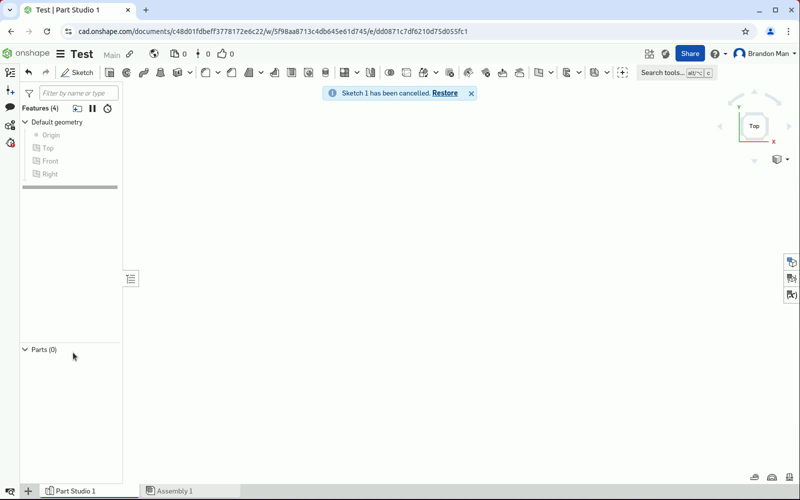
key(up)
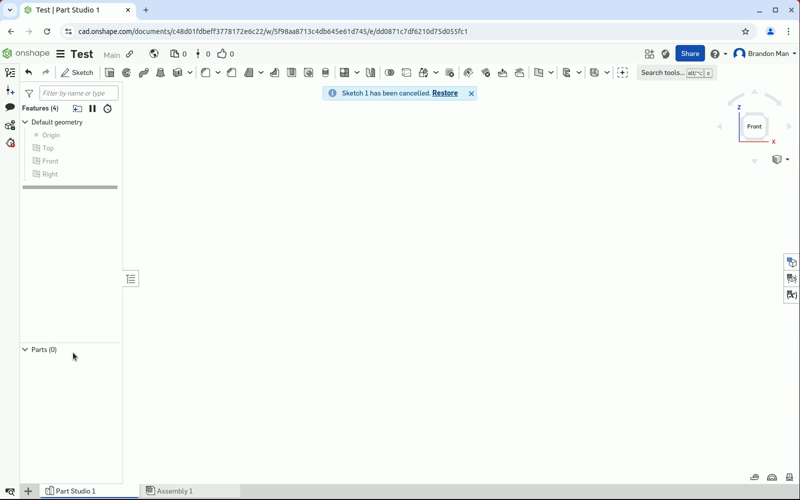
key_up(shift)
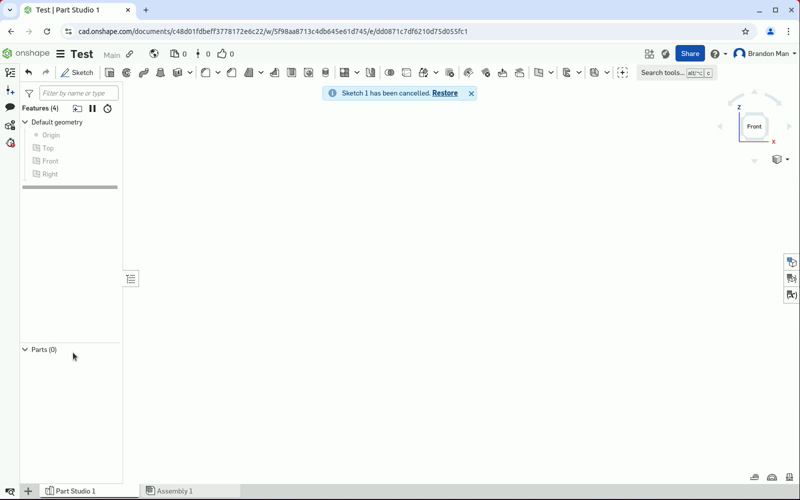
mouse_move(73, 352)
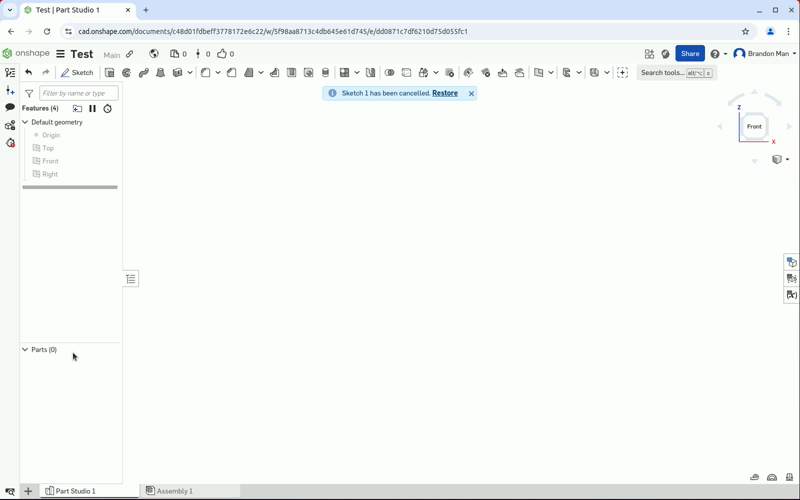
key(shift+y)
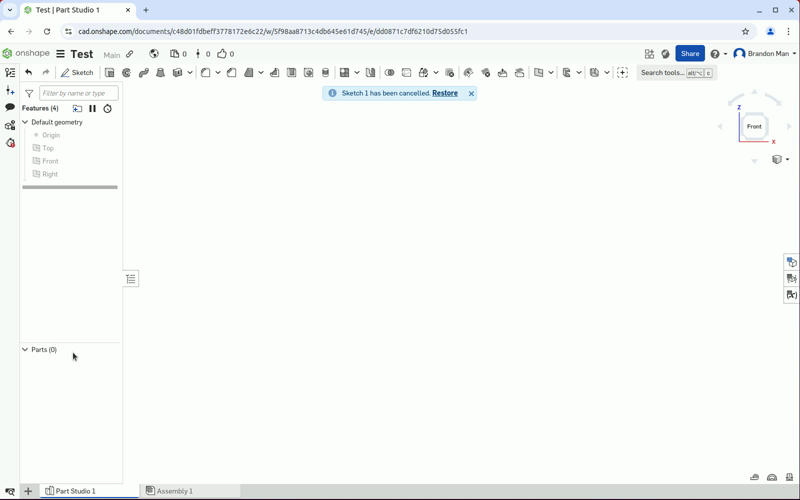
key(shift+s)
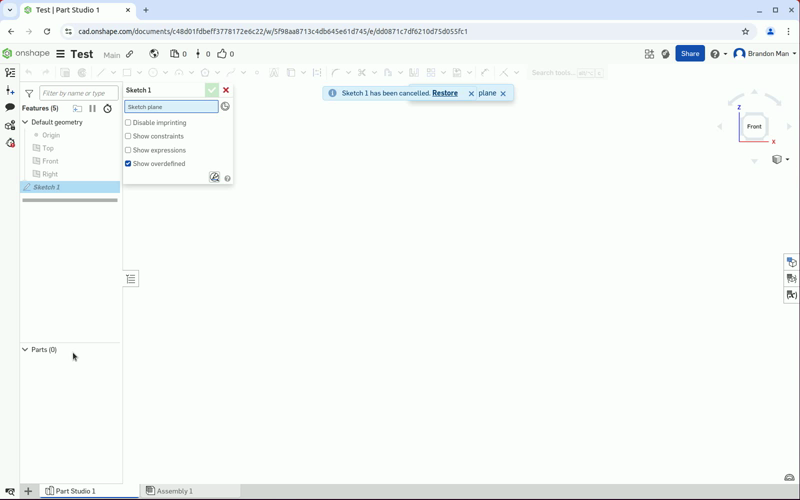
mouse_move(73, 163)
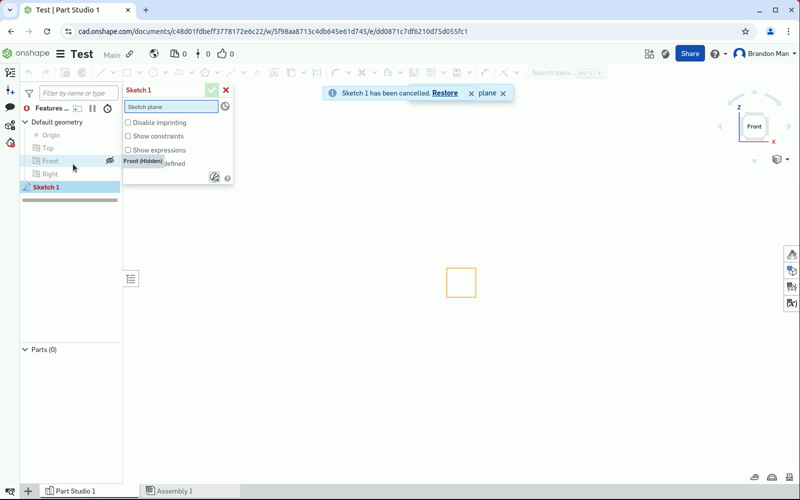
click(73, 163)
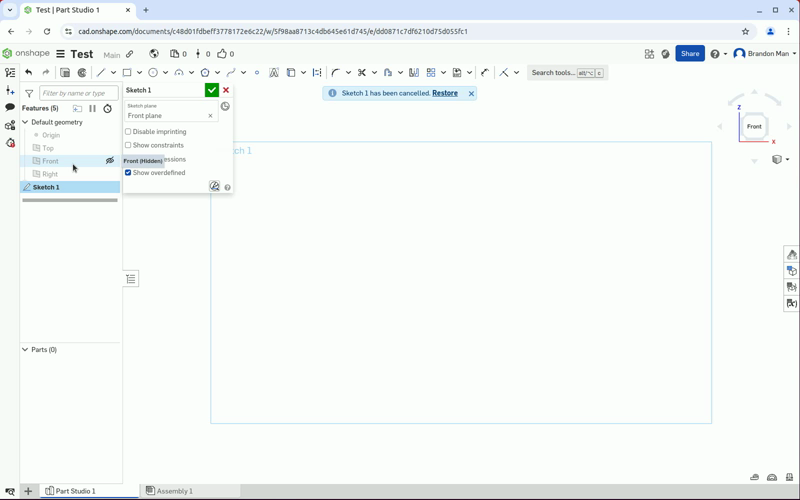
mouse_move(73, 352)
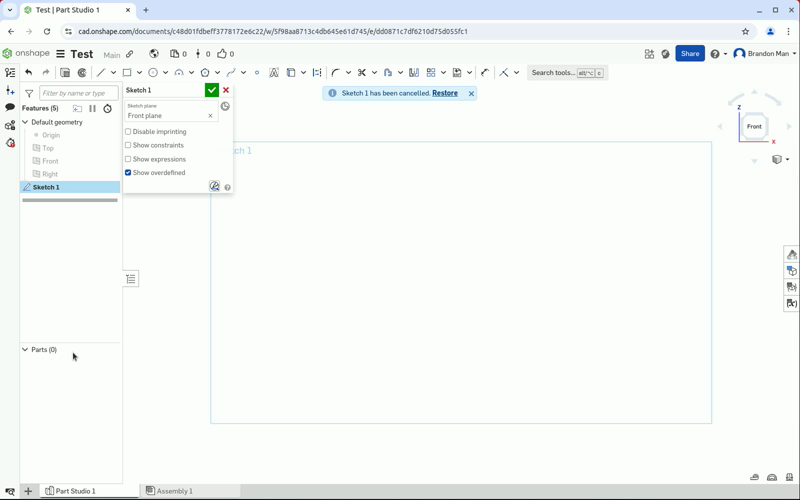
key(y)
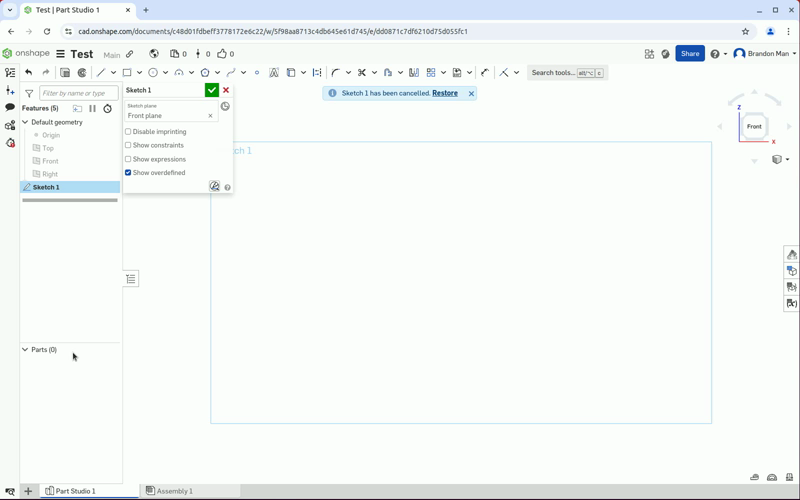
key(l)
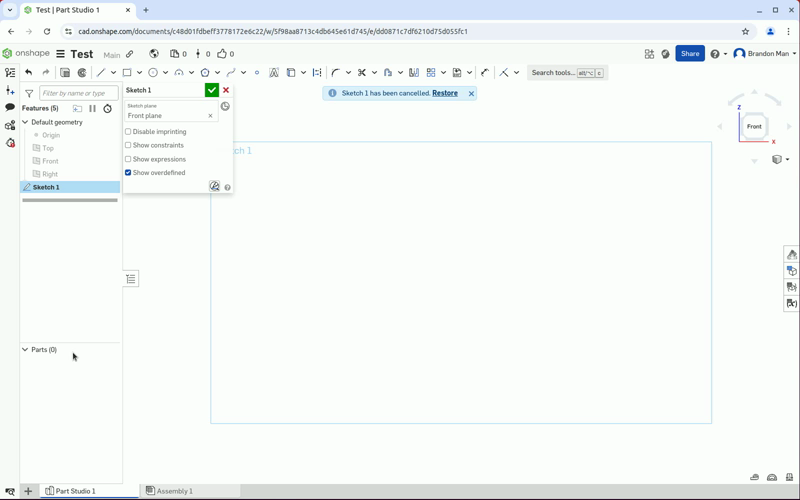
key_down(shift)
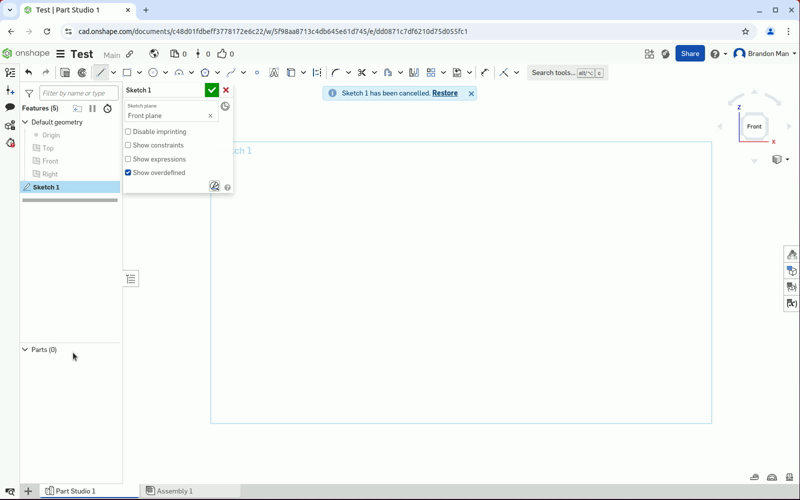
mouse_move(401, 305)
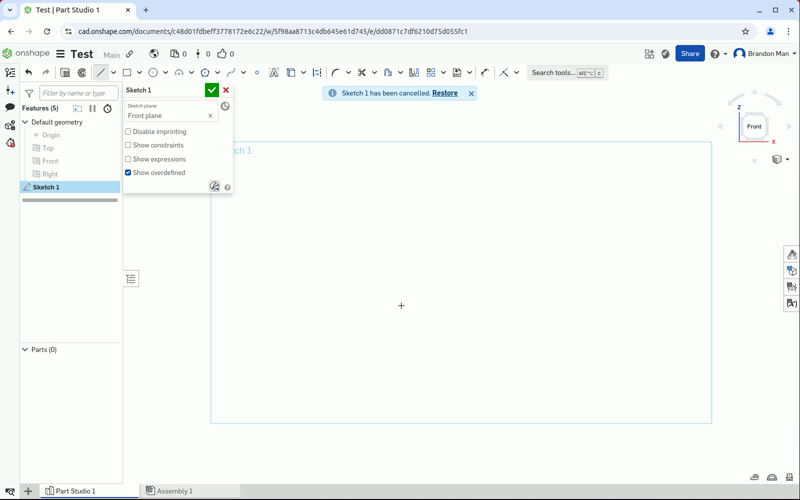
click(401, 305)
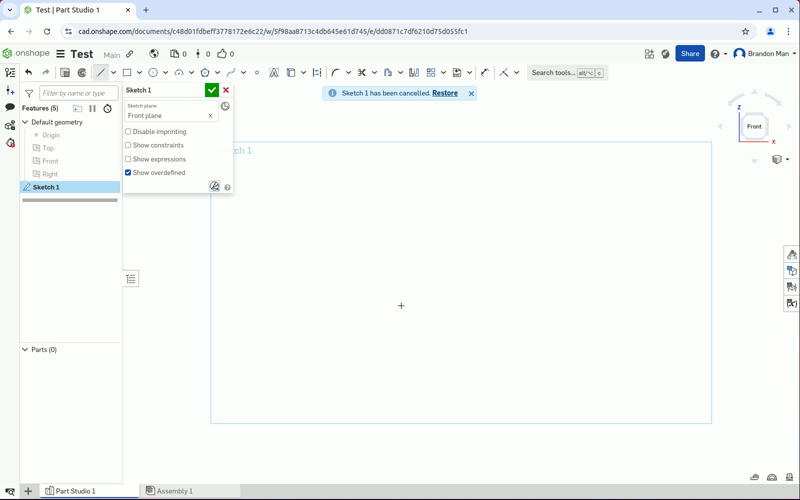
key_up(shift)
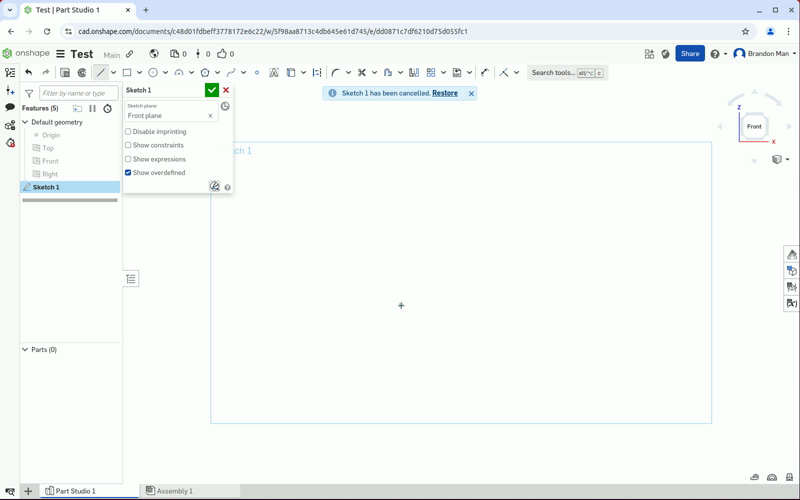
key_down(shift)
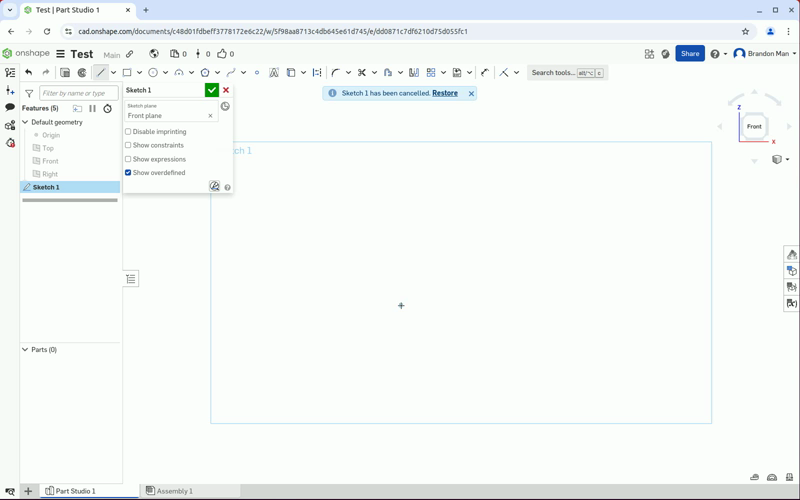
mouse_move(431, 305)
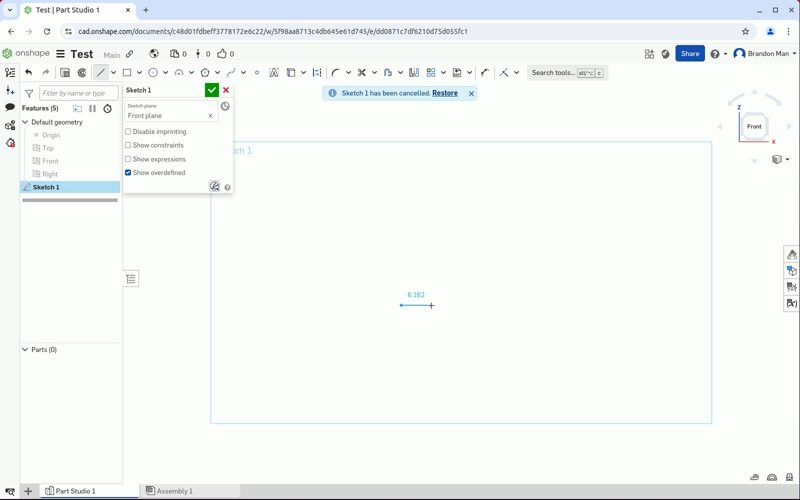
mouse_move(445, 305)
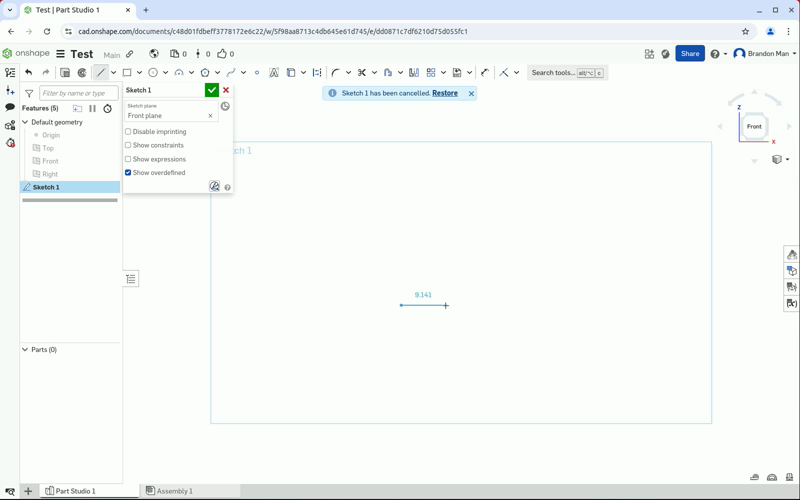
click(445, 305)
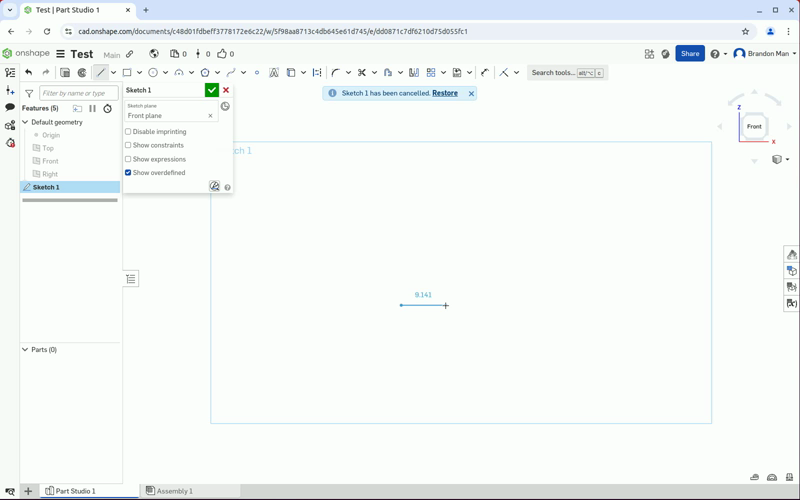
key_up(shift)
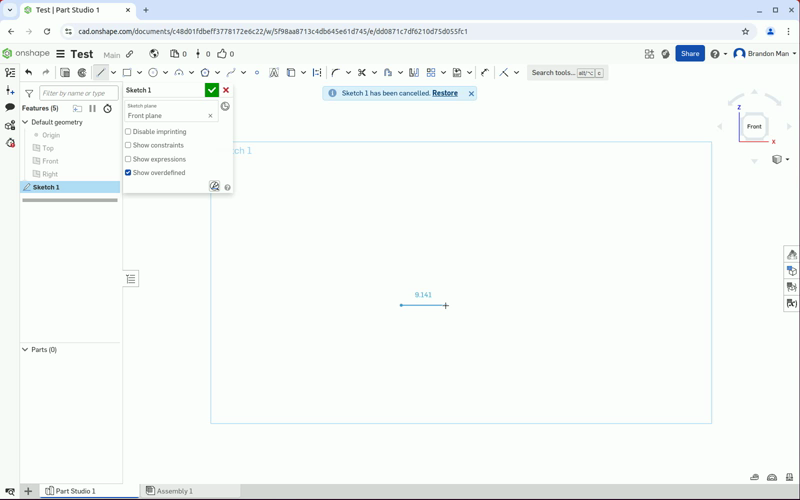
key_down(shift)
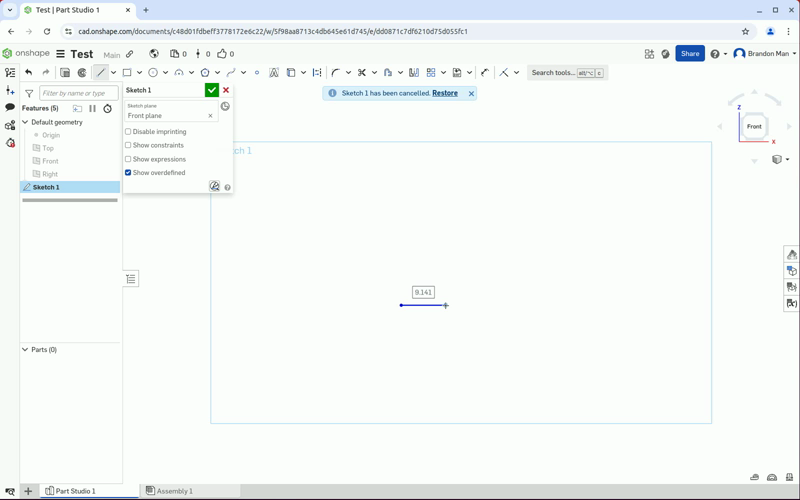
mouse_move(445, 244)
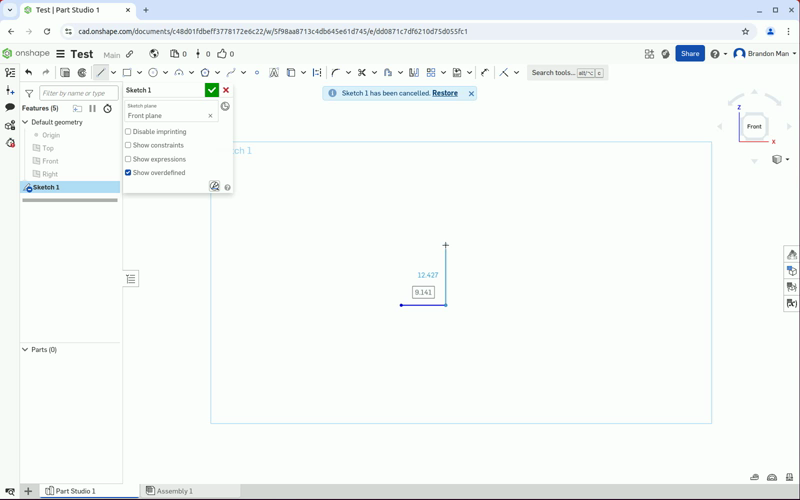
click(445, 244)
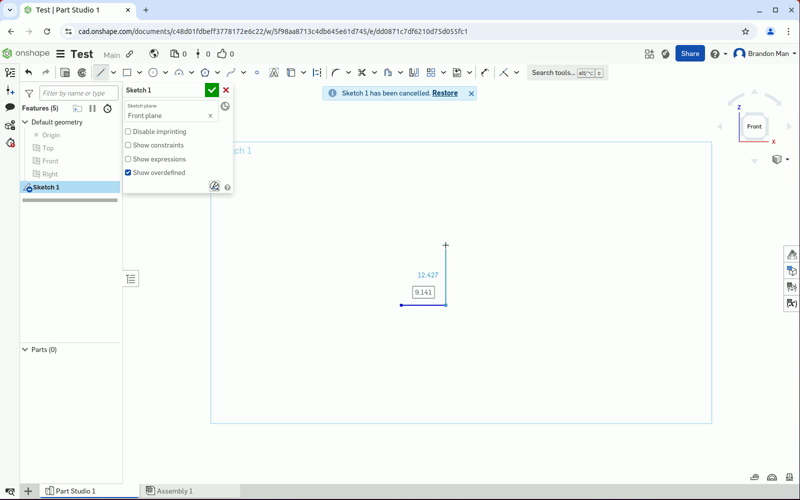
key_up(shift)
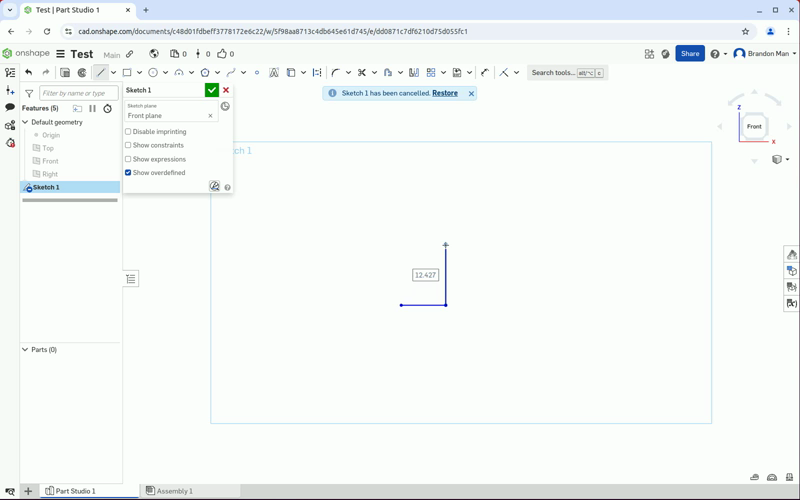
key_down(shift)
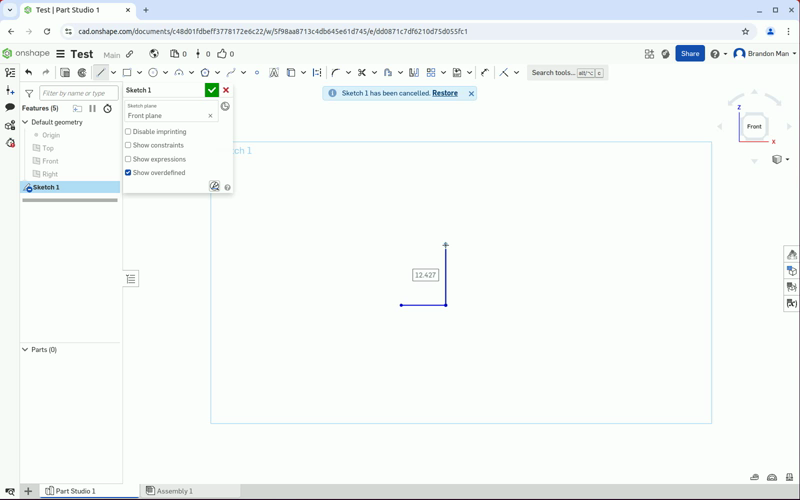
mouse_move(475, 244)
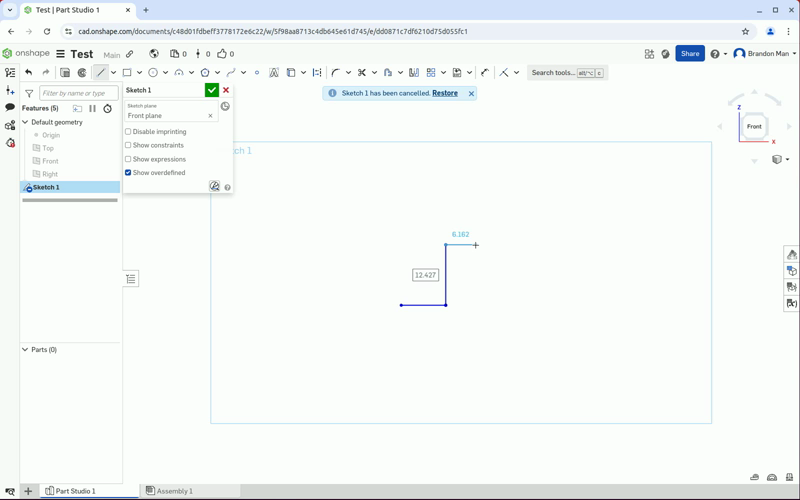
mouse_move(401, 244)
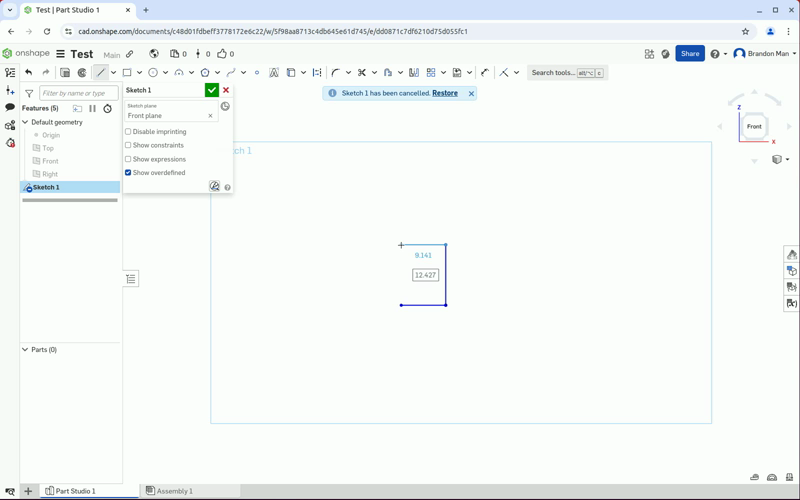
click(401, 244)
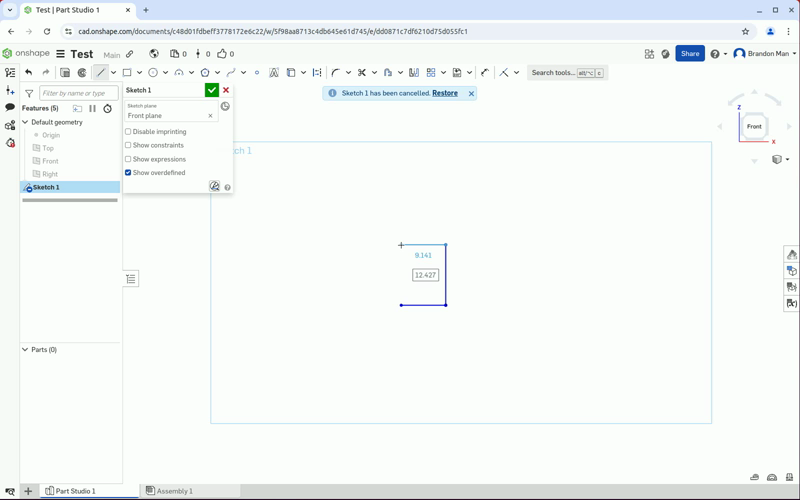
key_up(shift)
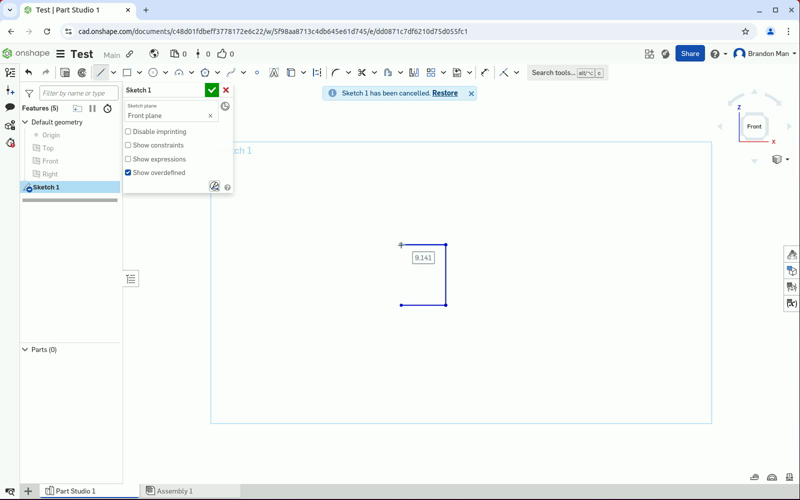
key_down(shift)
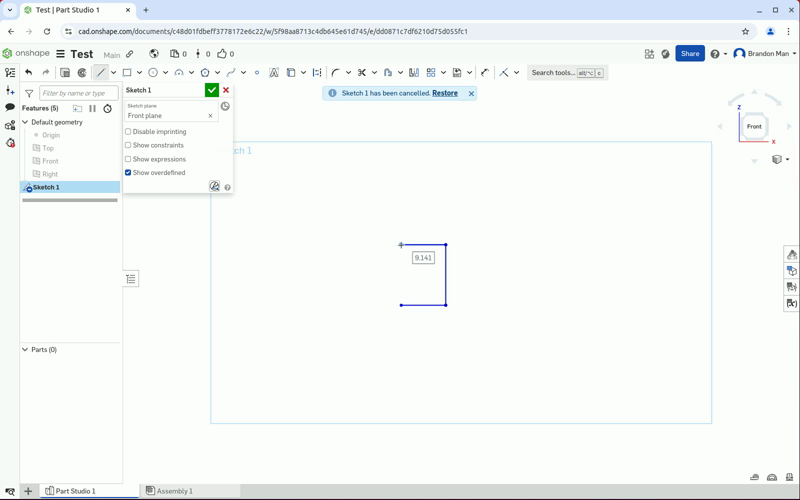
mouse_move(401, 305)
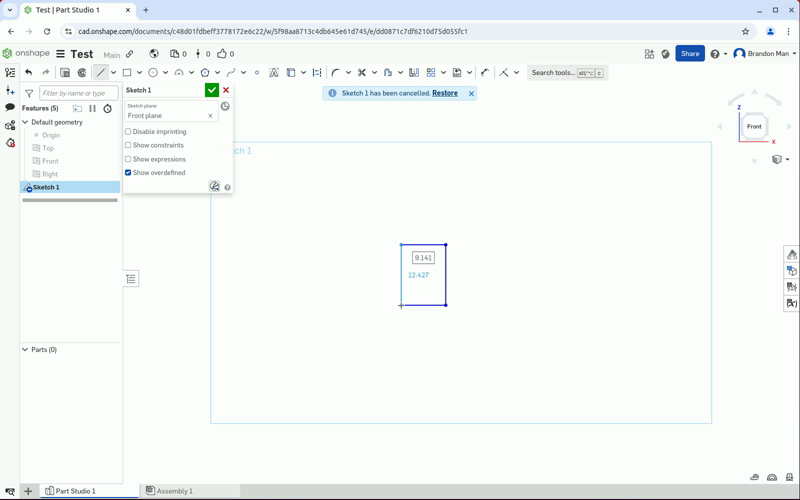
key_up(shift)
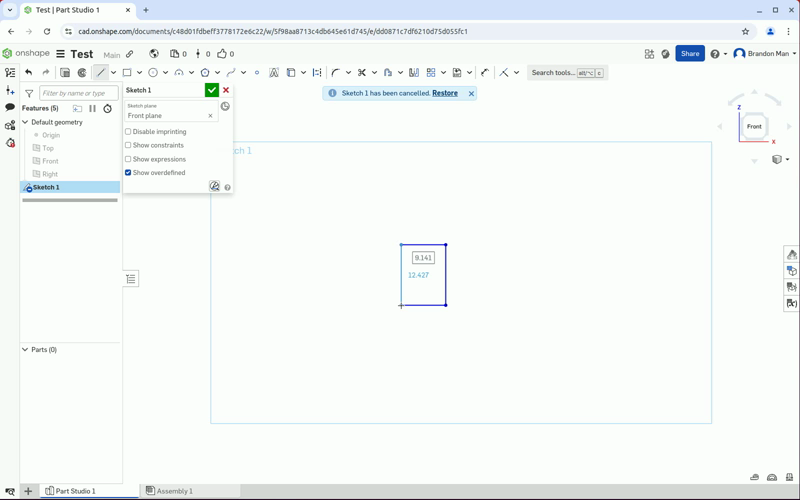
click(401, 305)
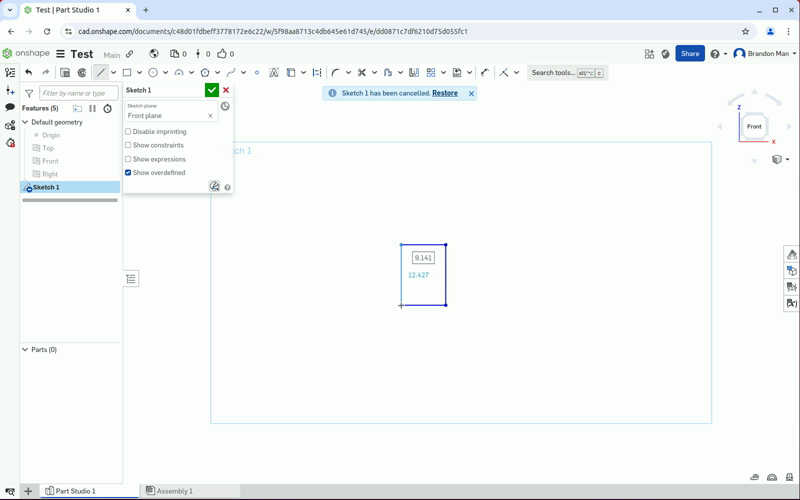
key(esc)
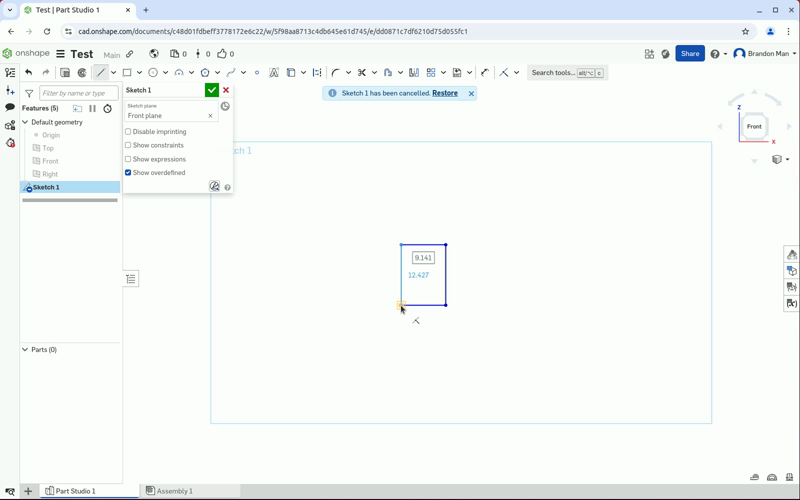
mouse_move(432, 258)
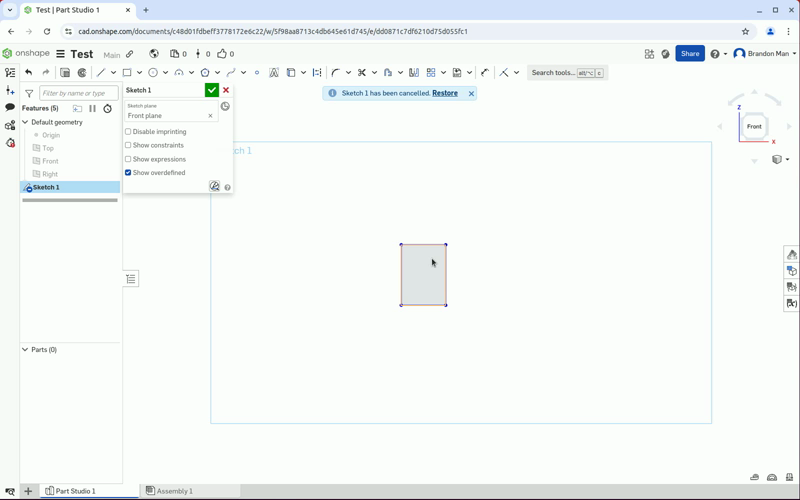
click(432, 258)
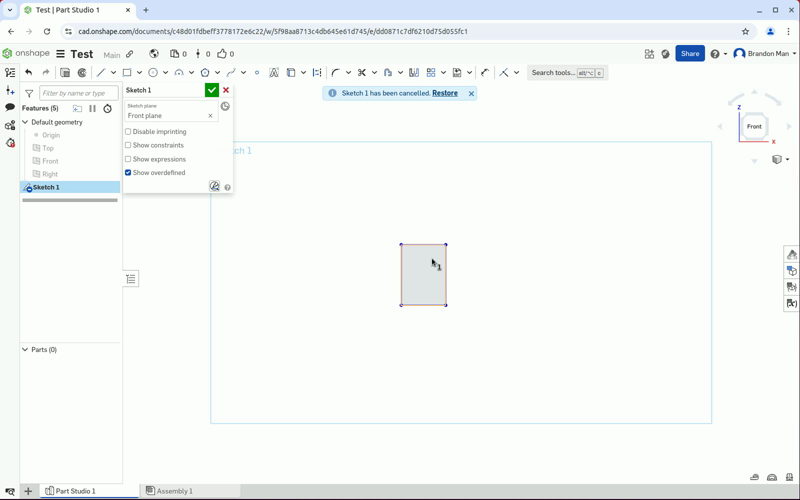
mouse_move(73, 352)
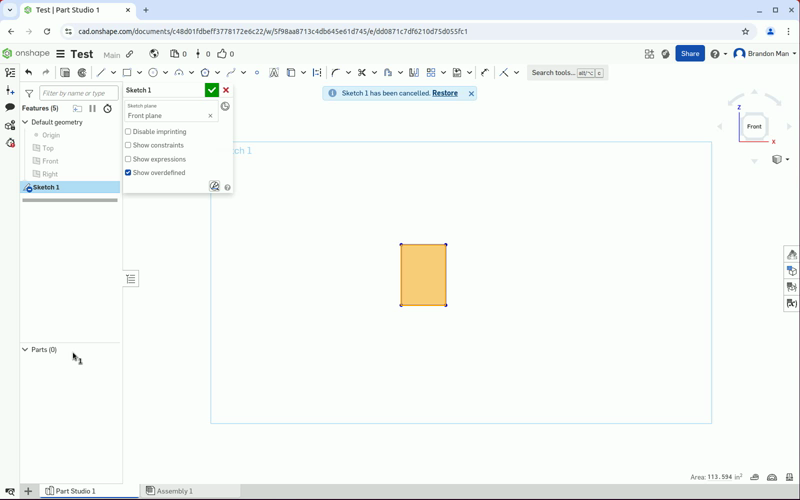
key(shift+y)
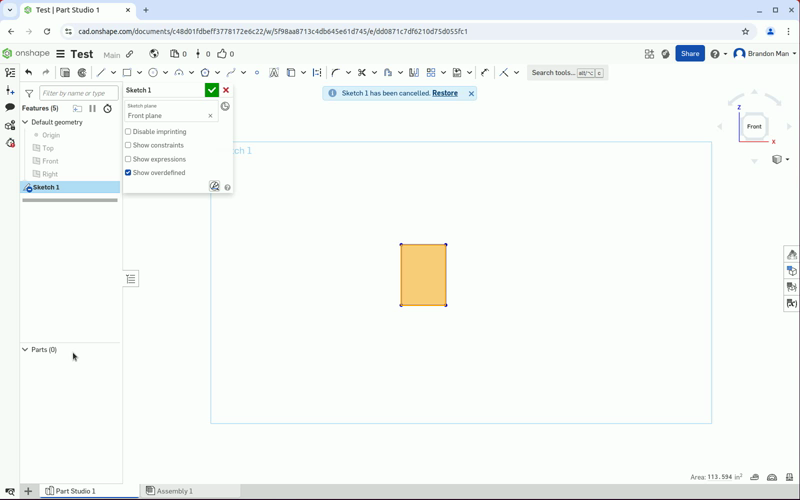
key(shift+e)
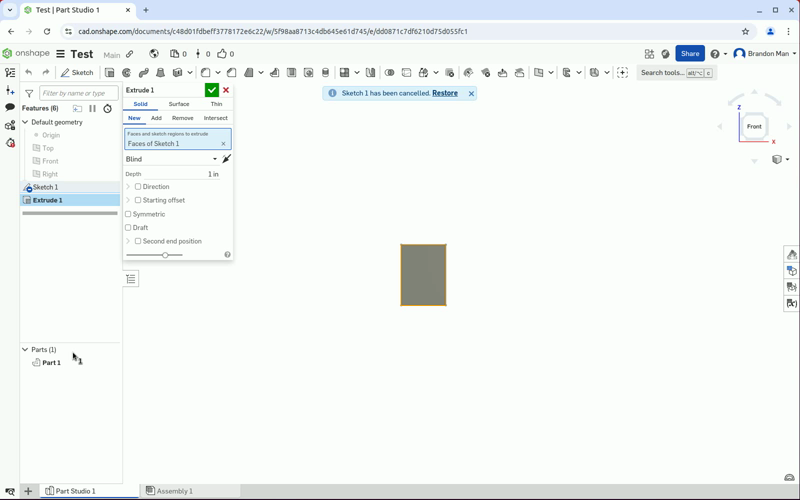
mouse_move(143, 106)
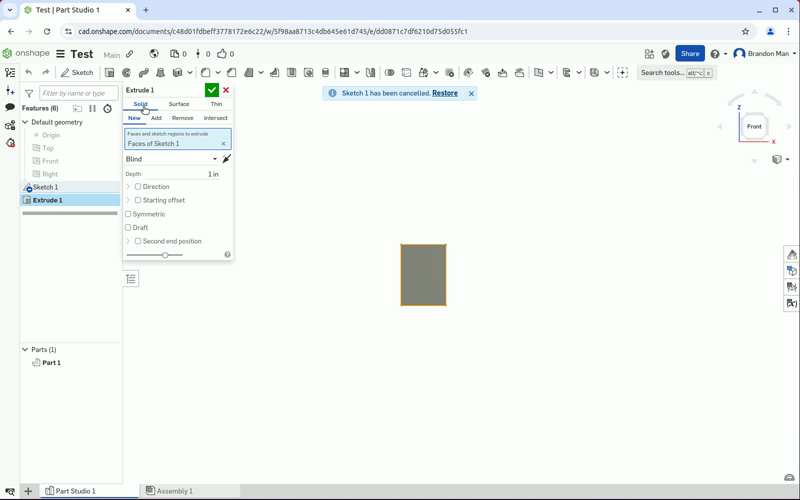
click(143, 106)
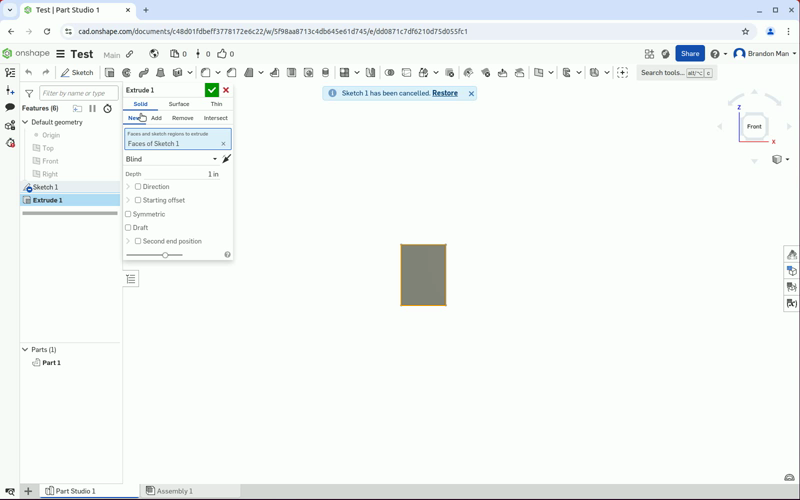
mouse_move(137, 120)
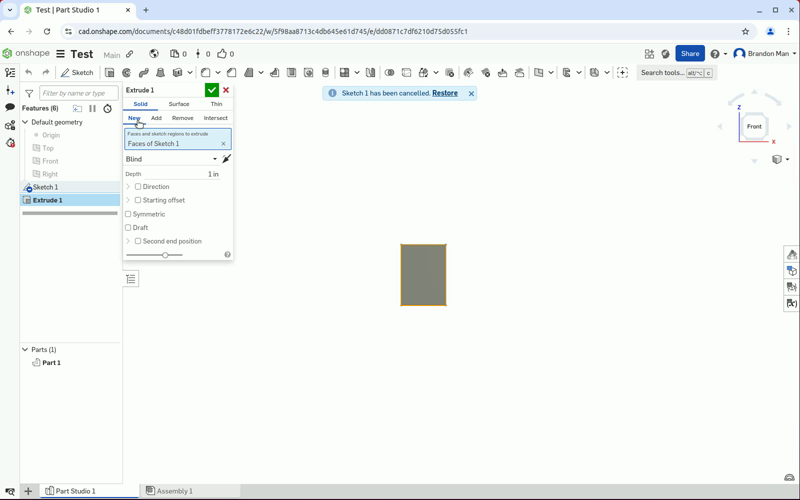
click(137, 120)
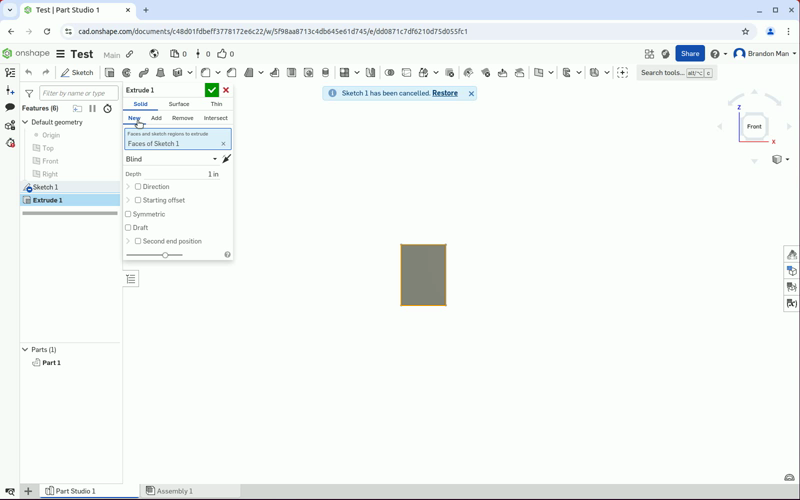
key(tab, 4)
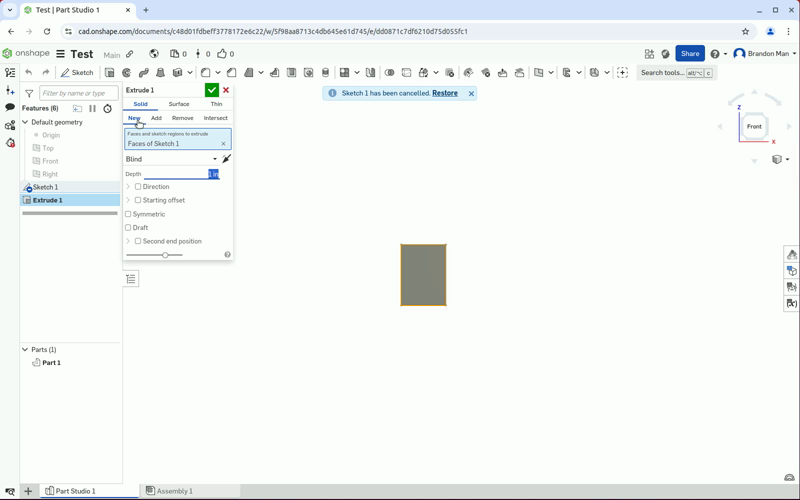
text(23.108)
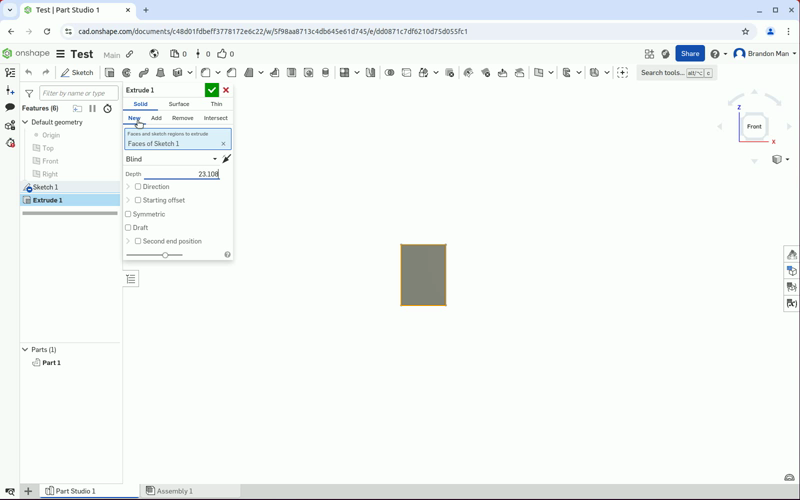
key(enter)
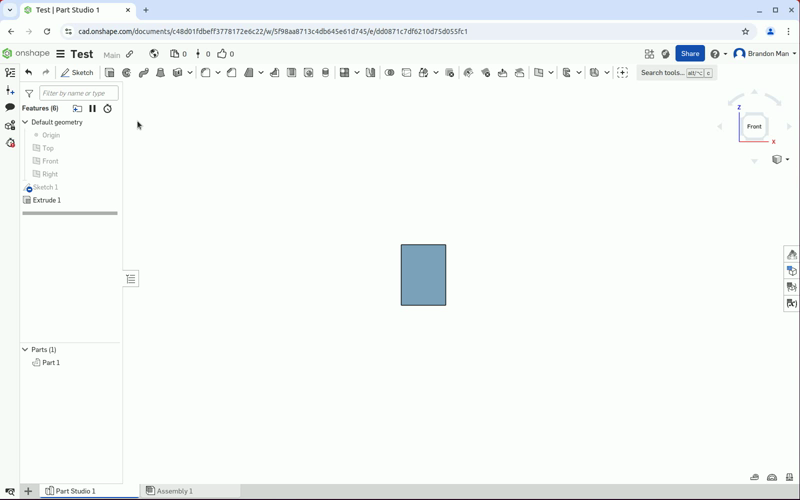
key(shift+h)
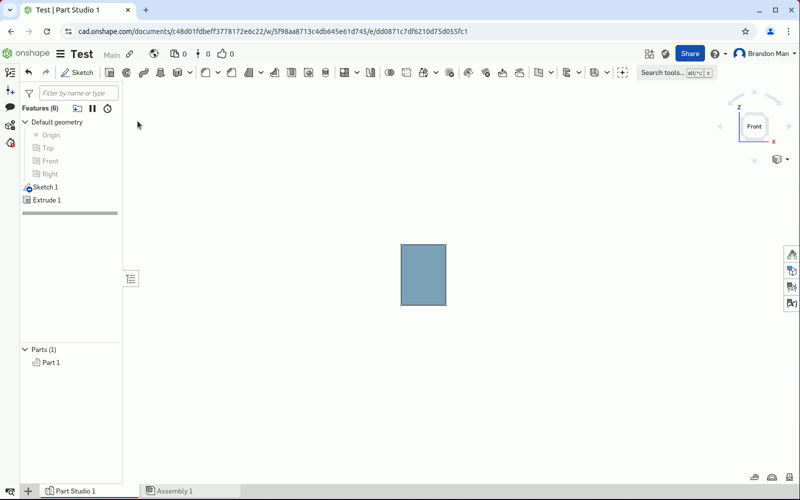
key(shift+h)
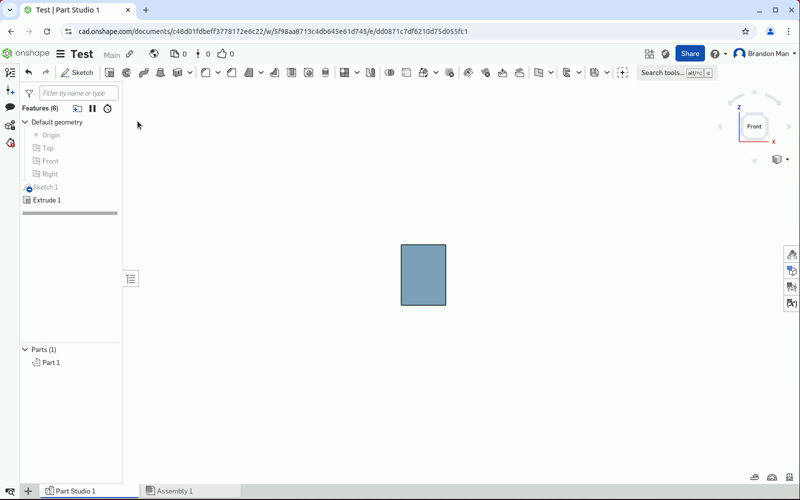
mouse_move(73, 189)
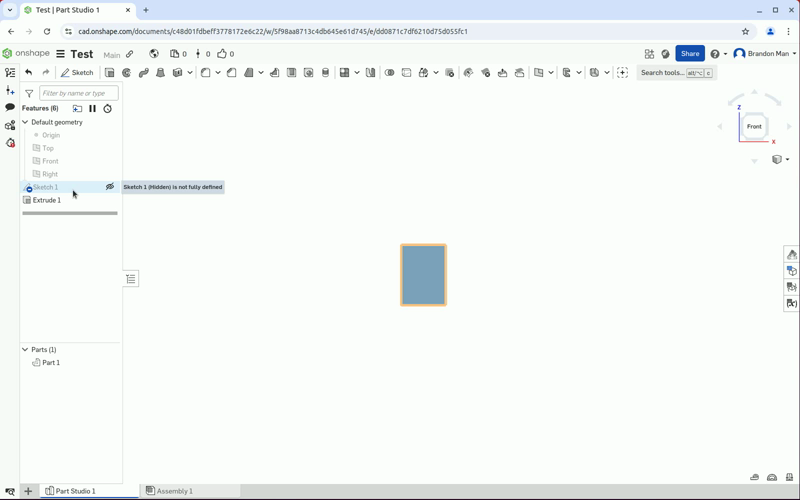
click(73, 189)
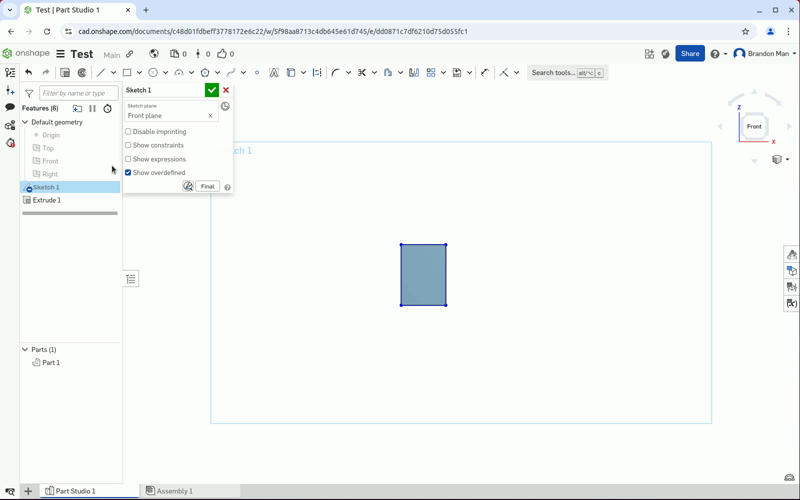
mouse_move(229, 92)
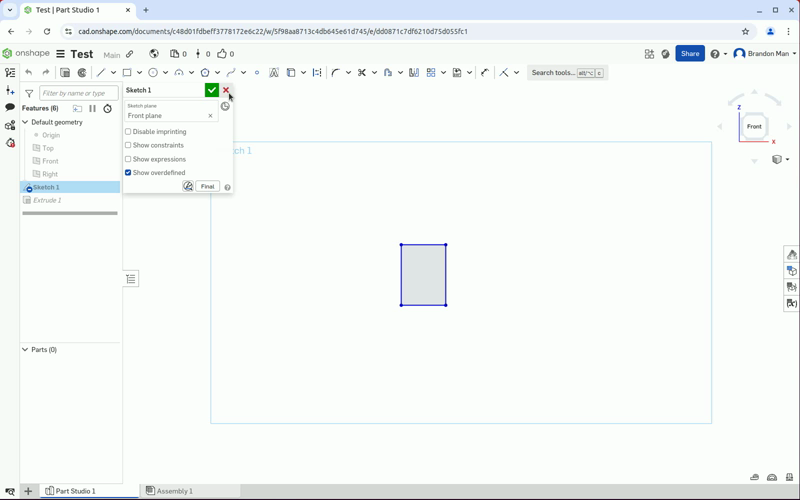
click(229, 92)
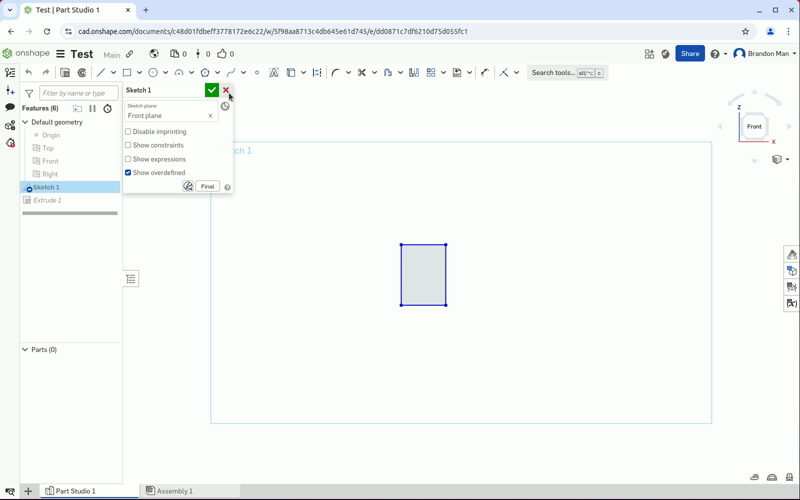
key(shift+s)
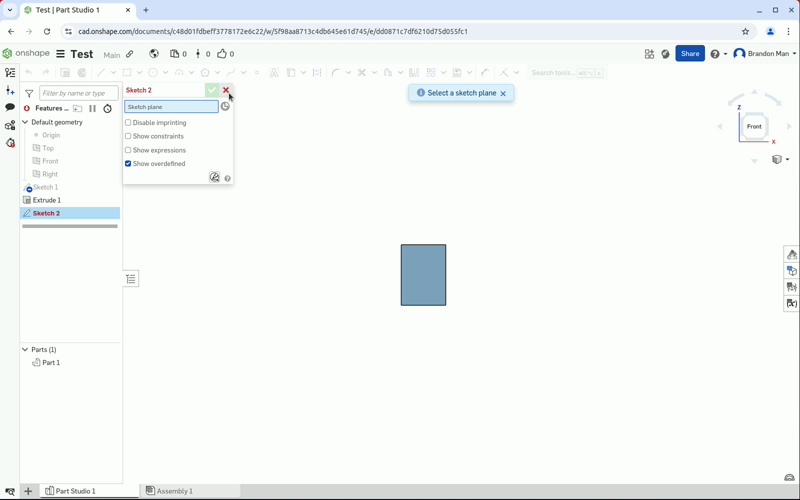
mouse_move(73, 163)
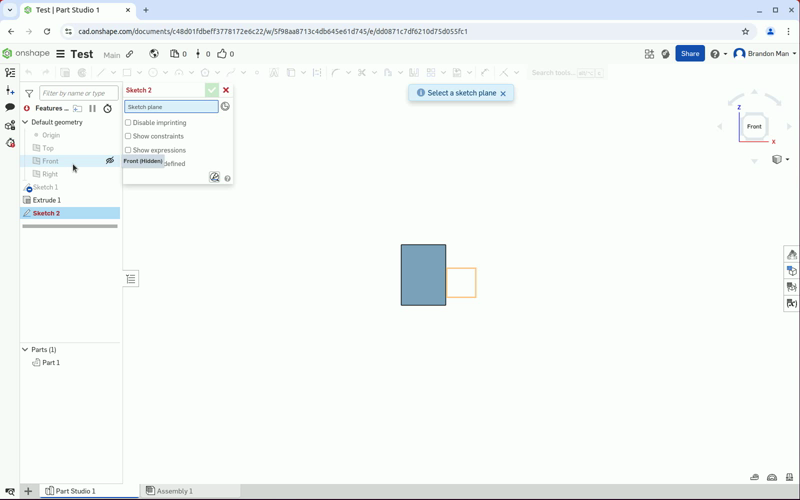
click(73, 163)
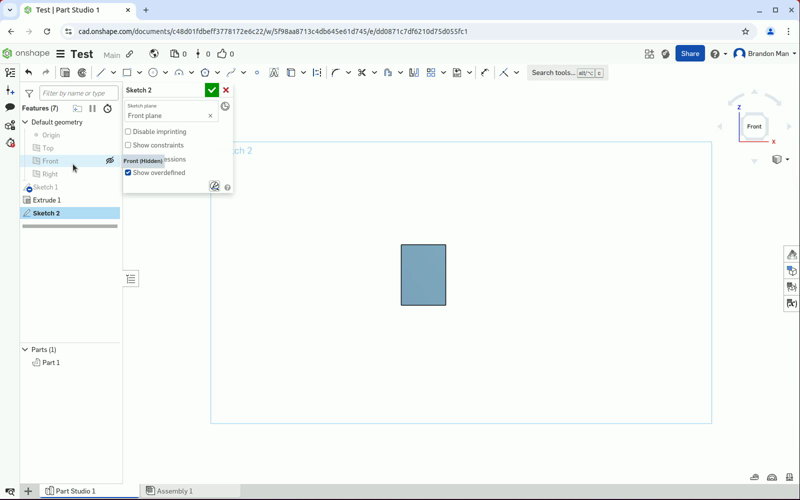
mouse_move(73, 352)
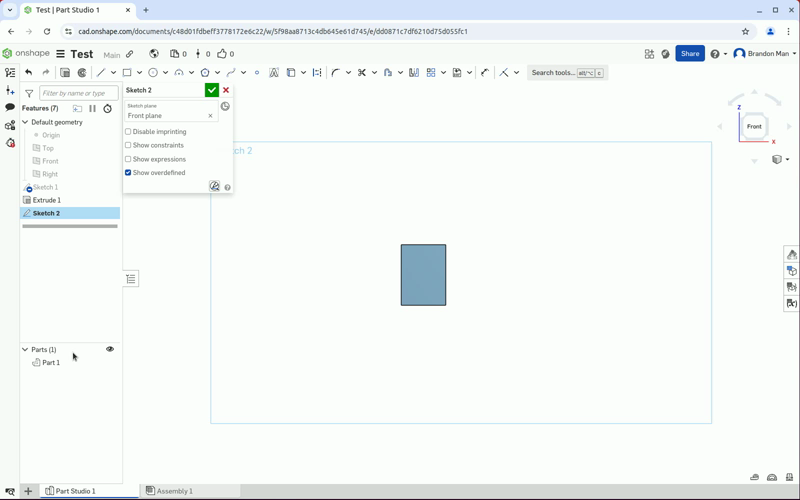
key(y)
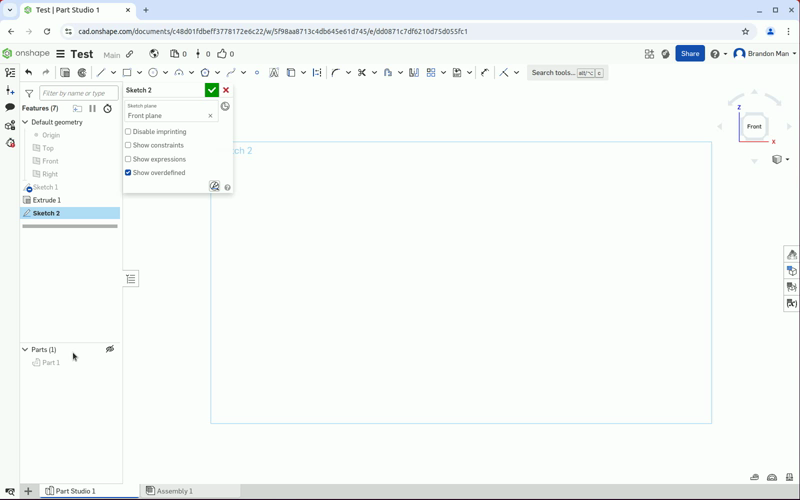
key(l)
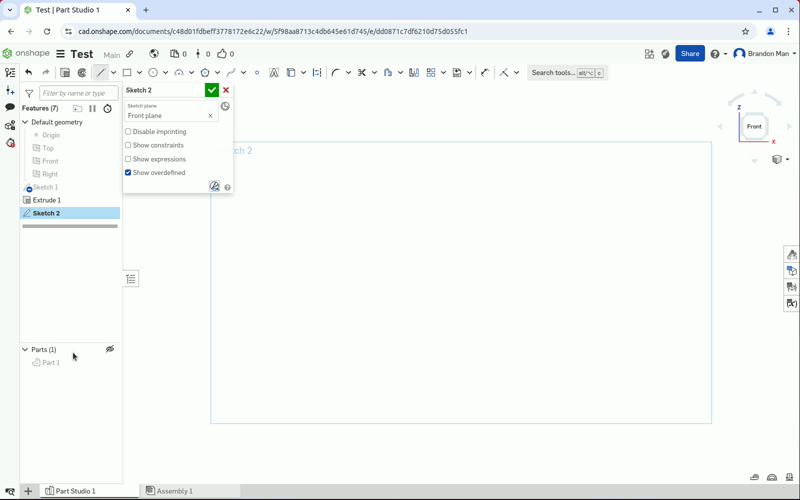
key_down(shift)
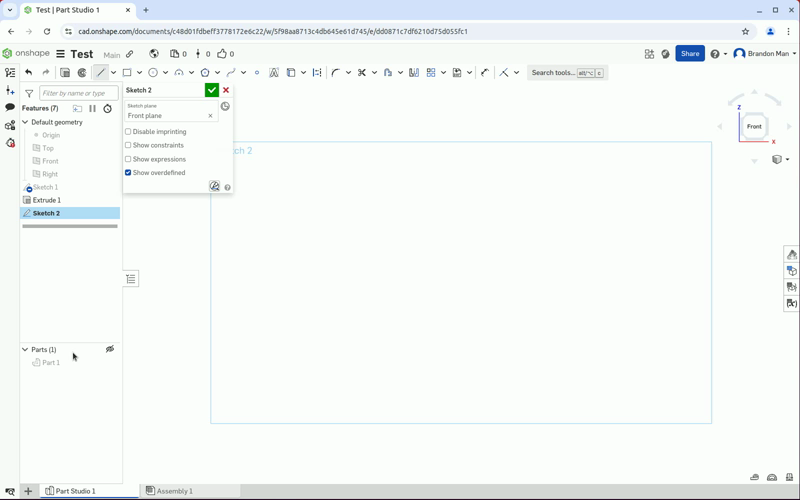
mouse_move(477, 305)
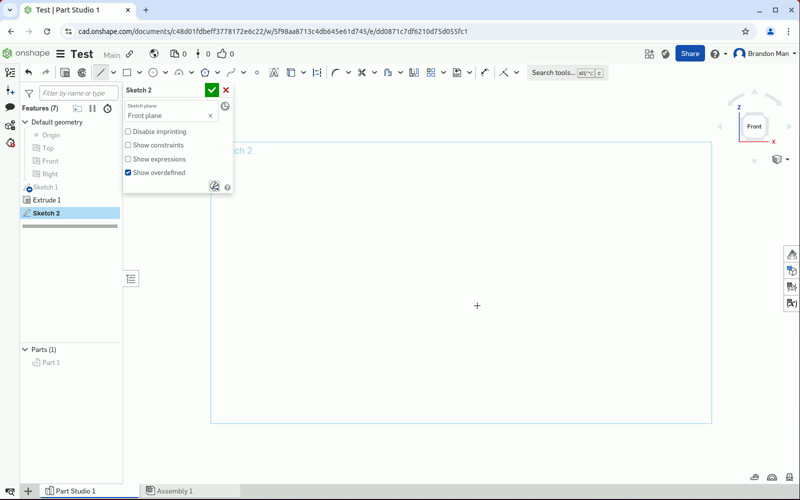
click(477, 305)
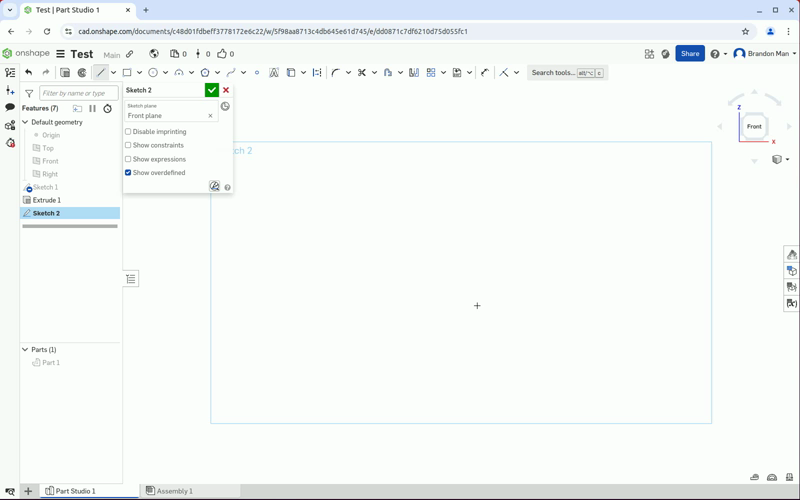
key_up(shift)
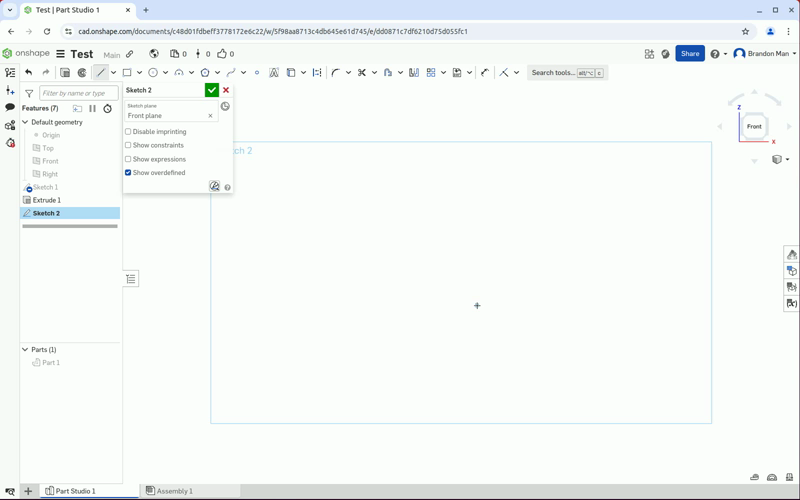
key_down(shift)
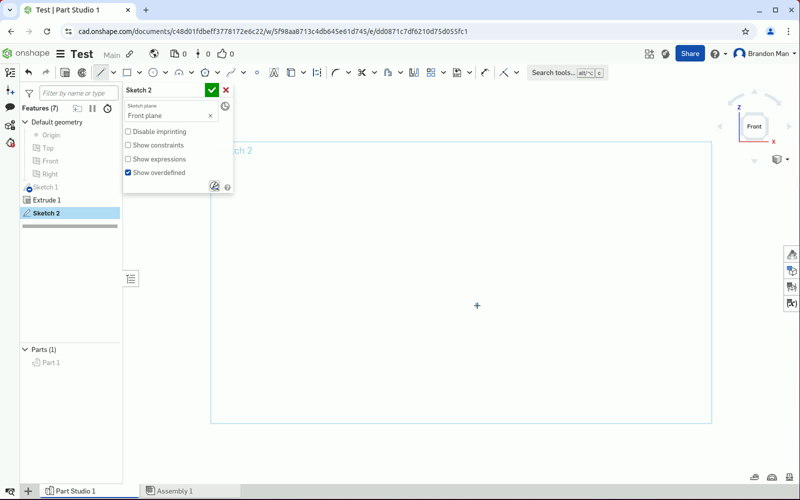
mouse_move(507, 305)
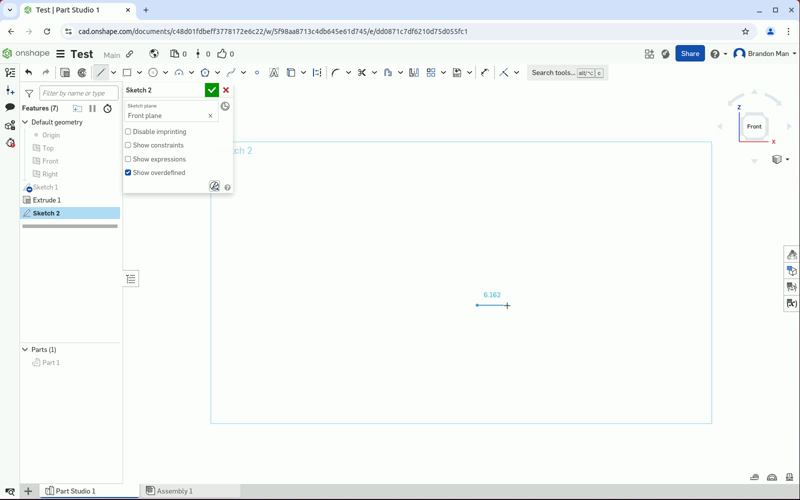
mouse_move(520, 305)
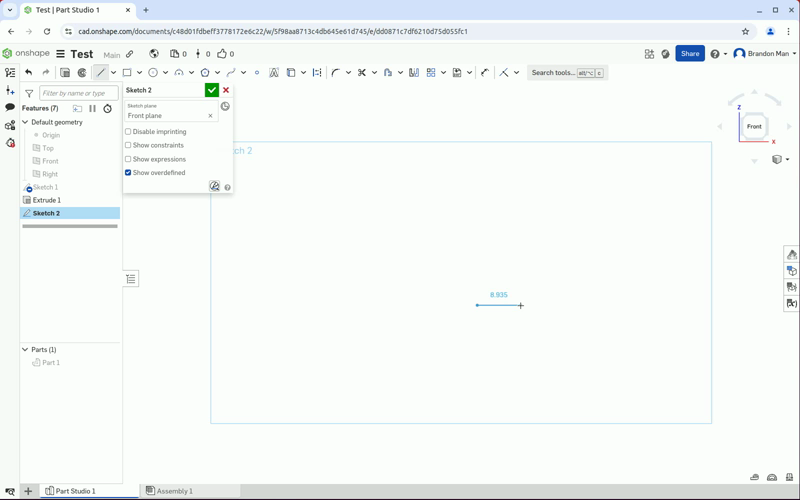
click(520, 305)
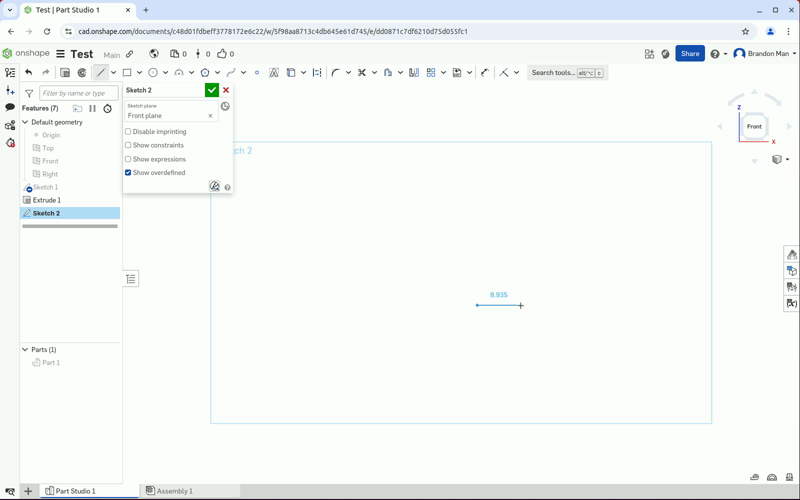
key_up(shift)
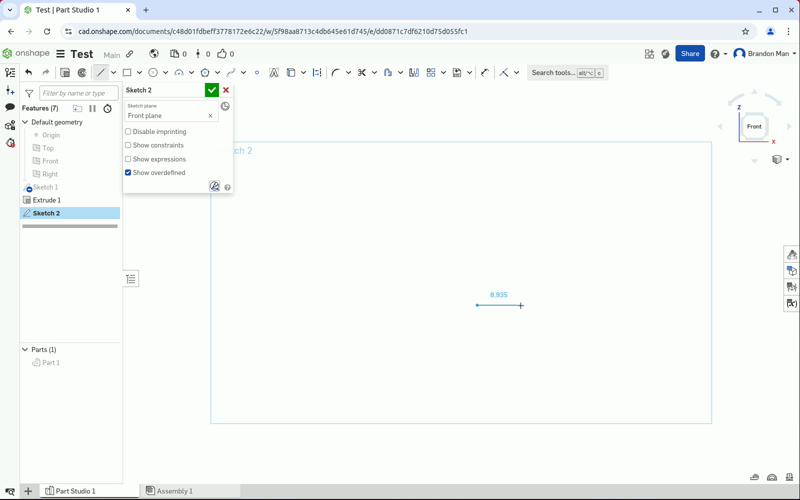
key_down(shift)
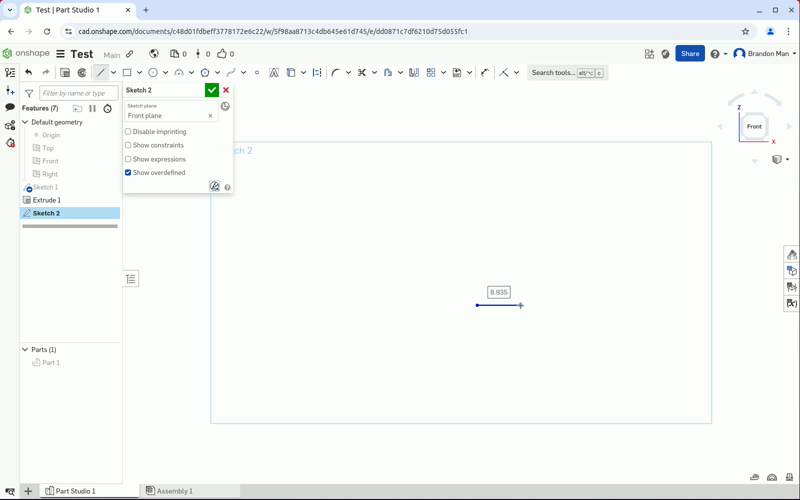
mouse_move(520, 241)
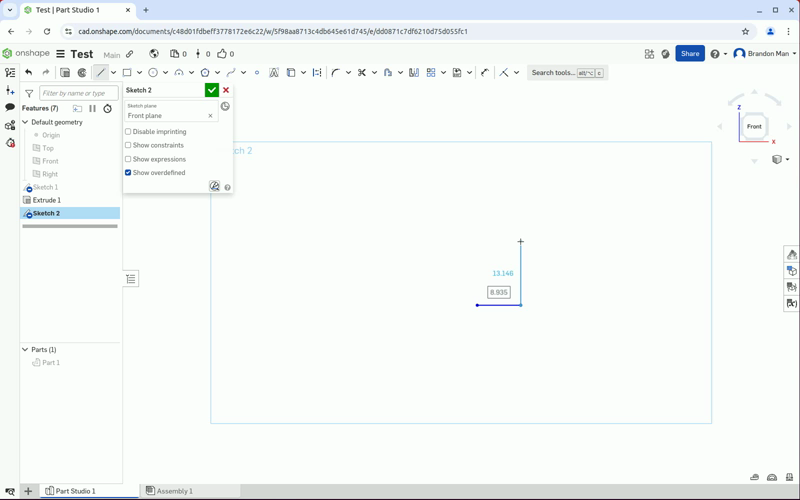
click(520, 241)
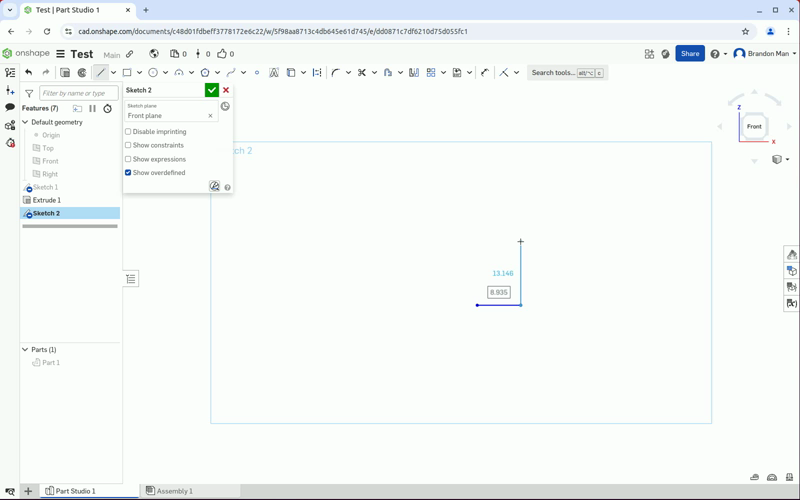
key_up(shift)
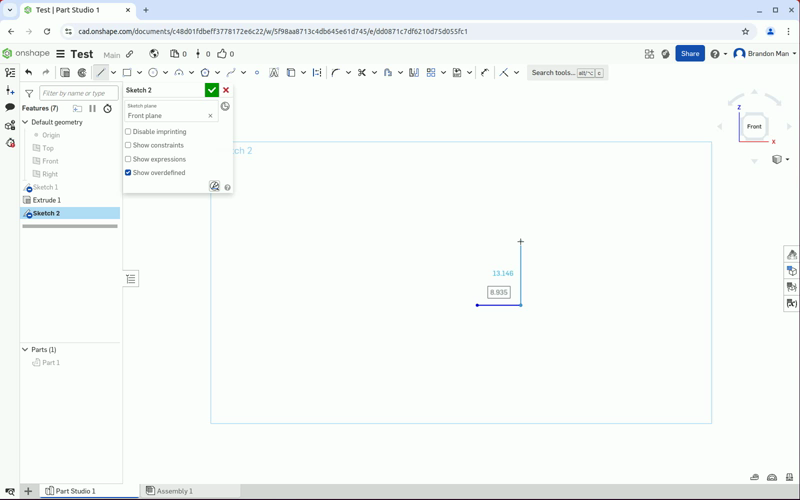
key_down(shift)
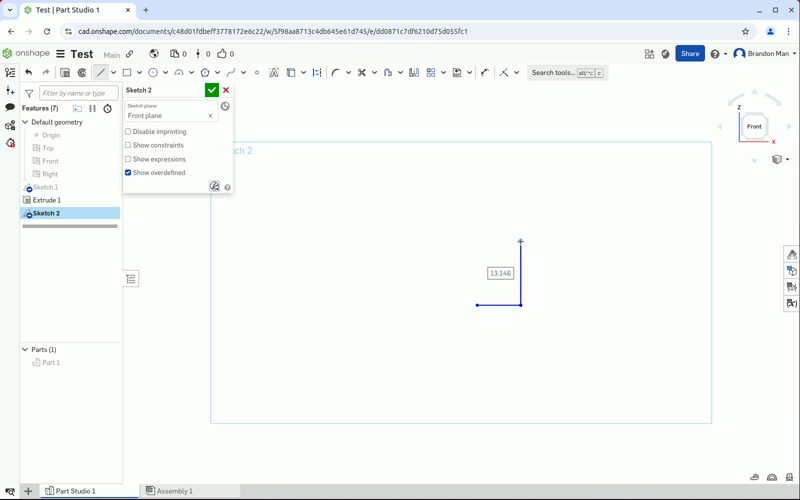
mouse_move(550, 241)
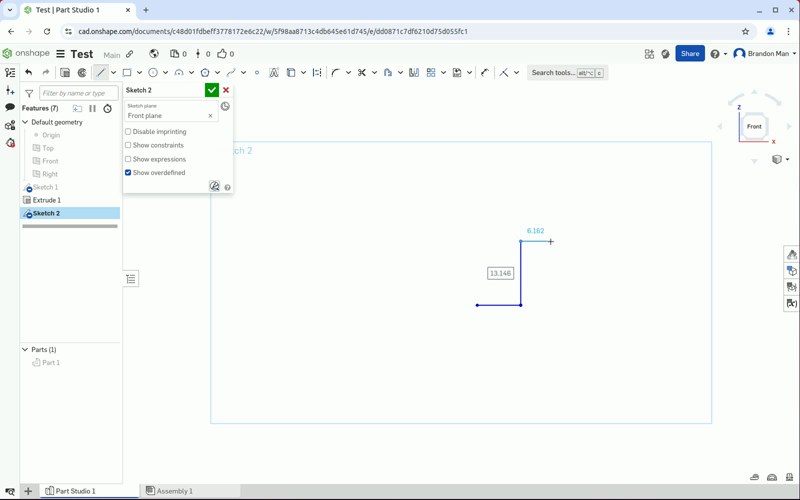
mouse_move(477, 241)
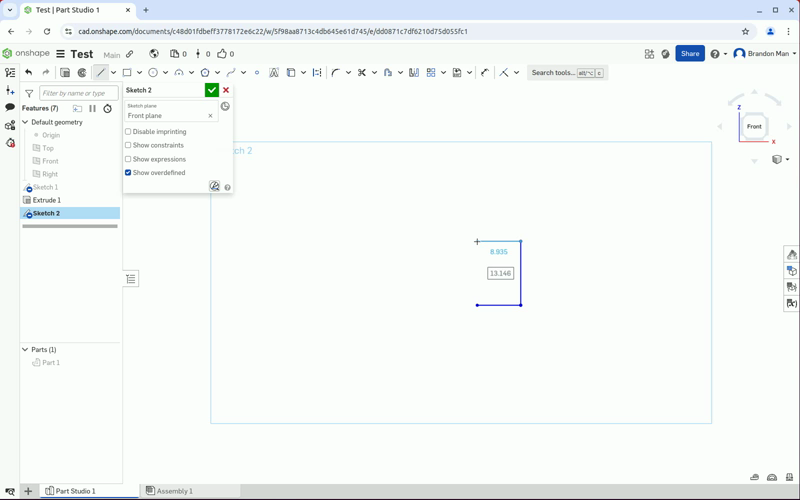
click(477, 241)
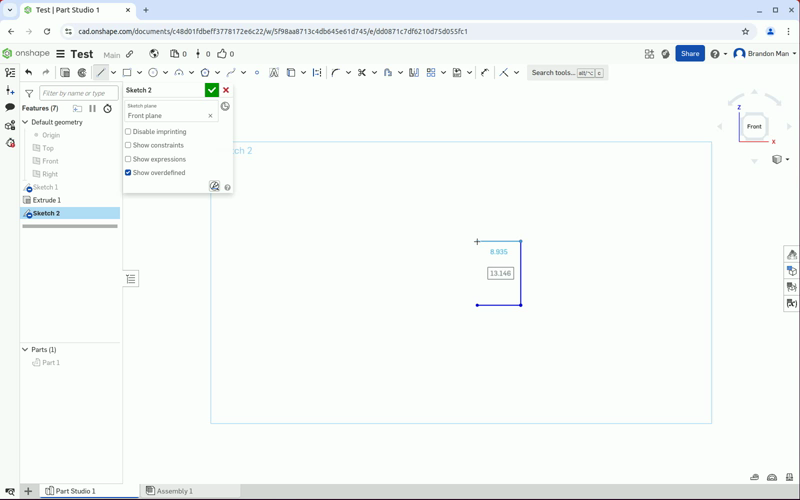
key_up(shift)
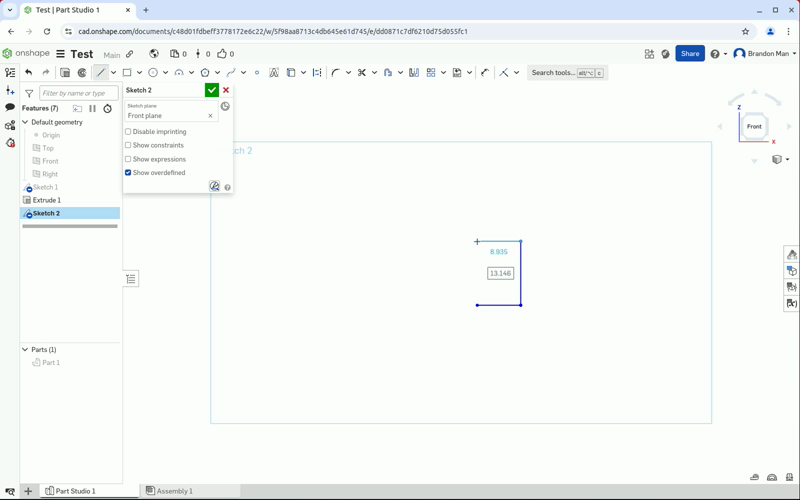
key_down(shift)
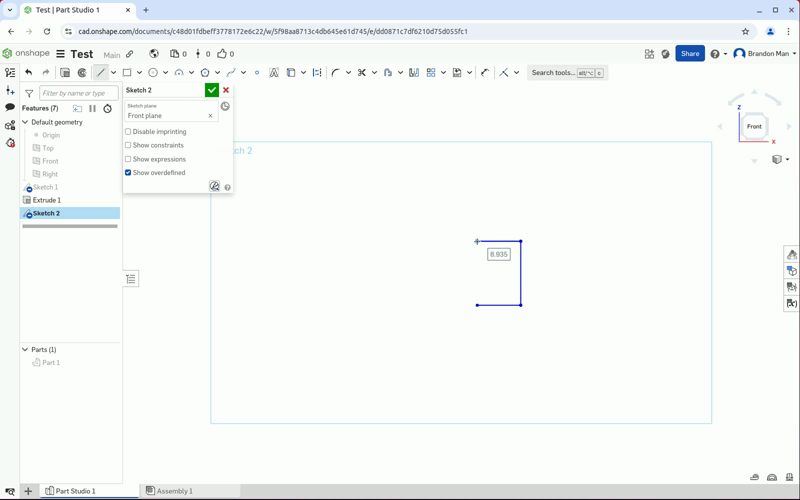
mouse_move(477, 305)
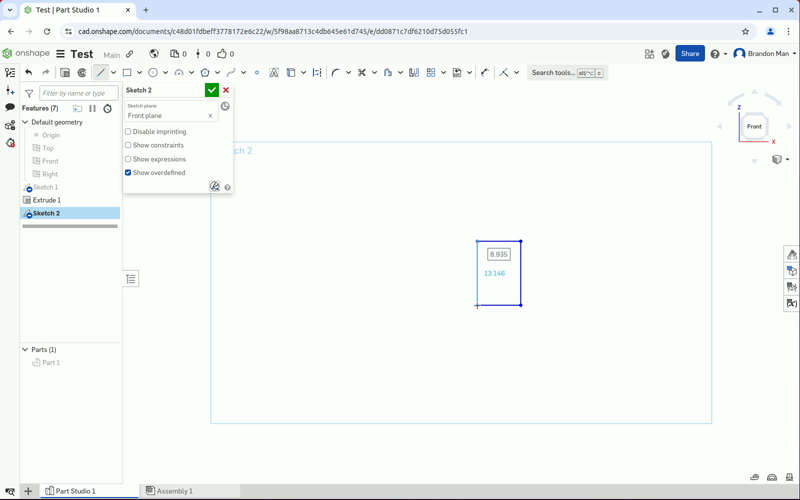
key_up(shift)
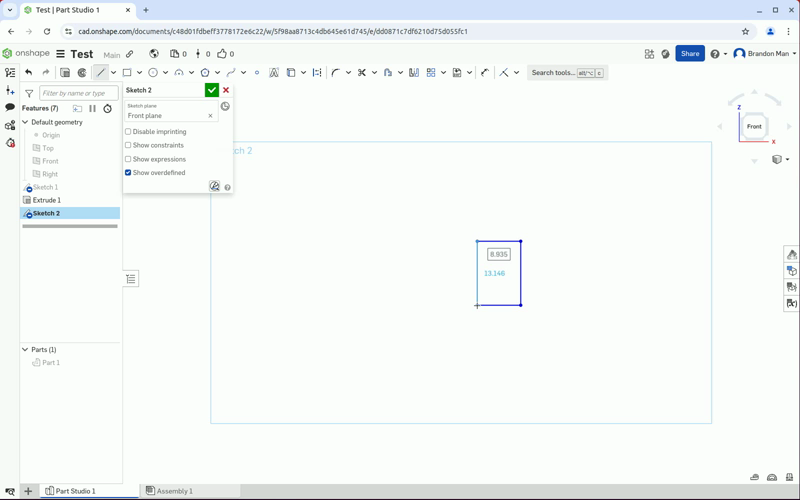
click(477, 305)
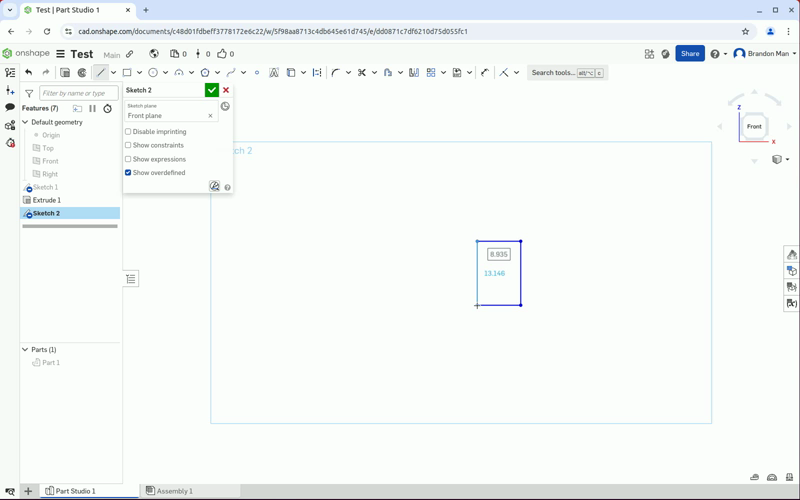
key(esc)
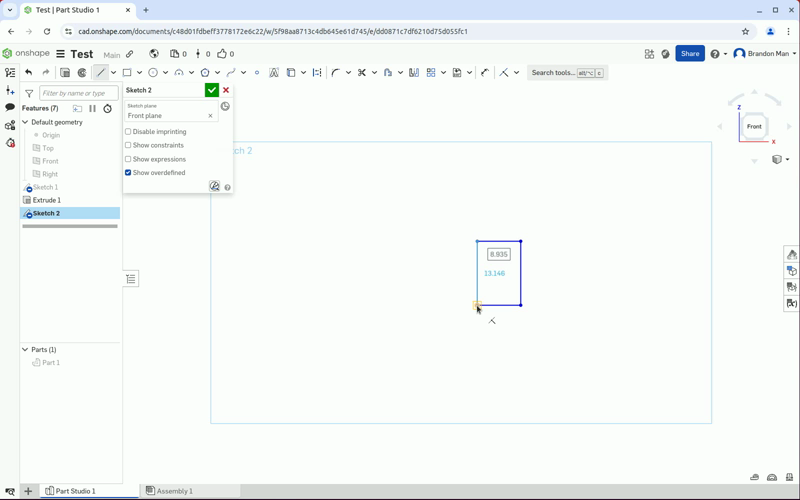
mouse_move(512, 269)
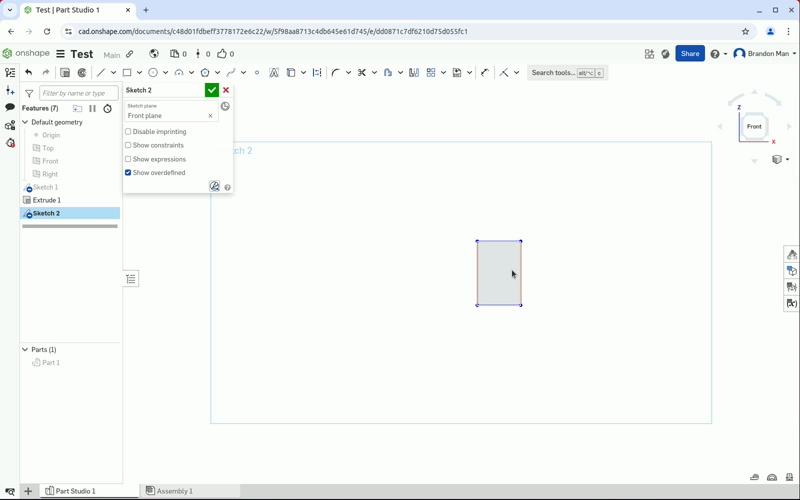
click(512, 269)
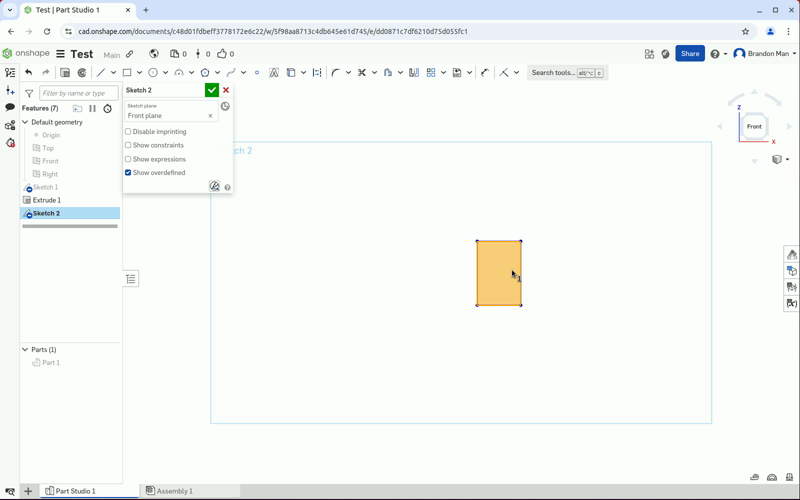
mouse_move(73, 352)
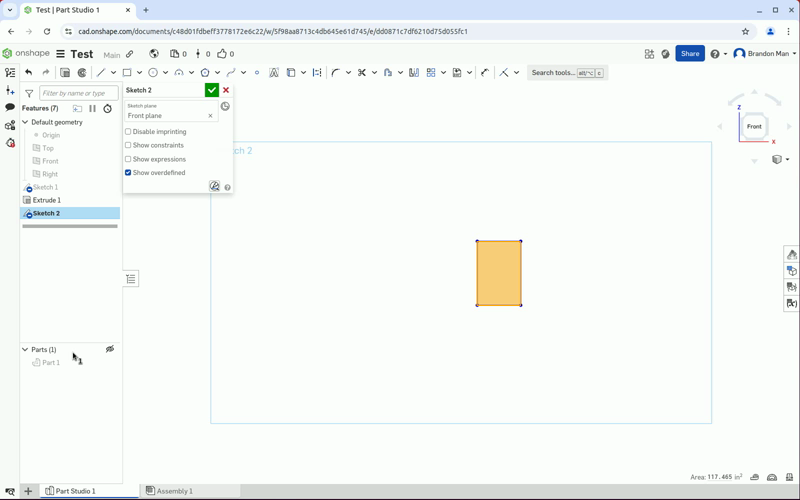
key(shift+y)
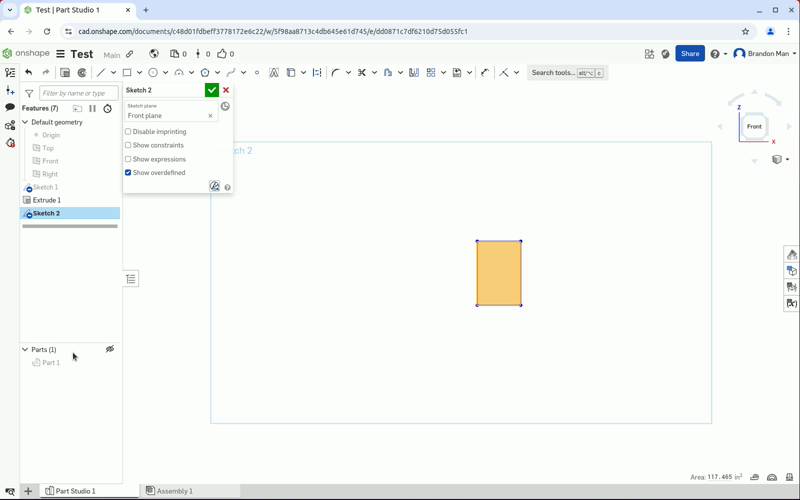
key(shift+e)
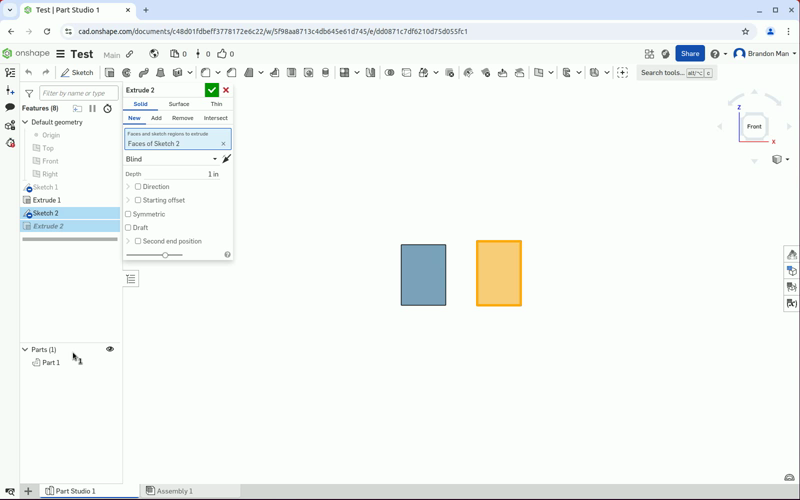
mouse_move(143, 106)
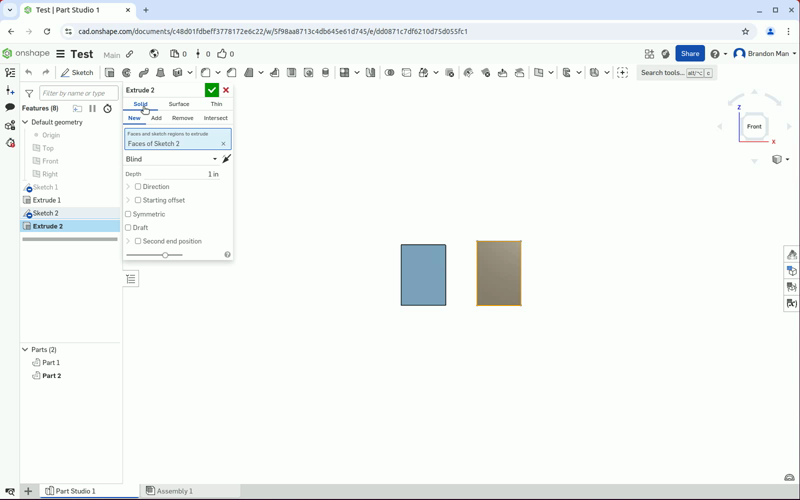
click(143, 106)
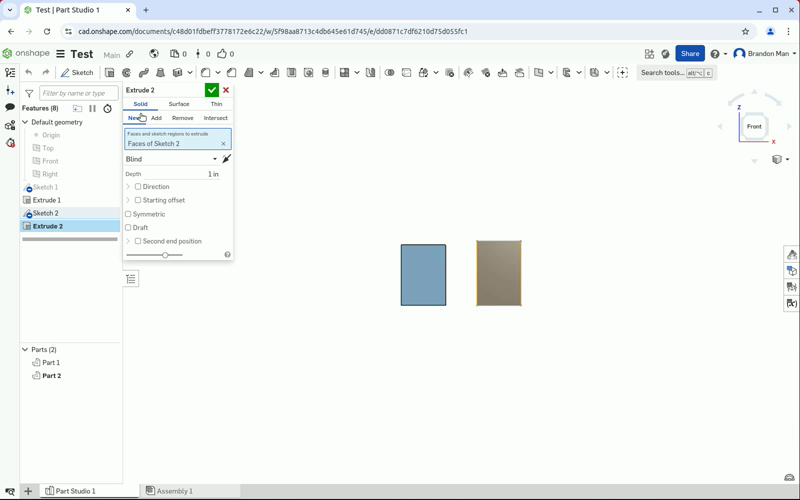
mouse_move(137, 120)
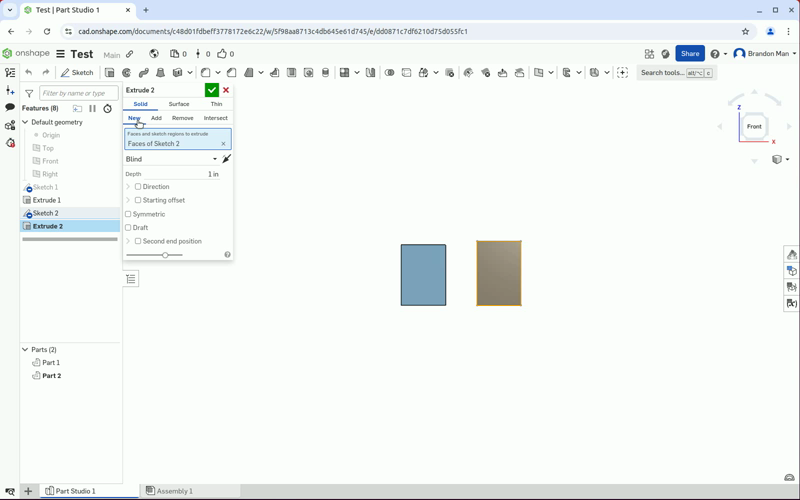
click(137, 120)
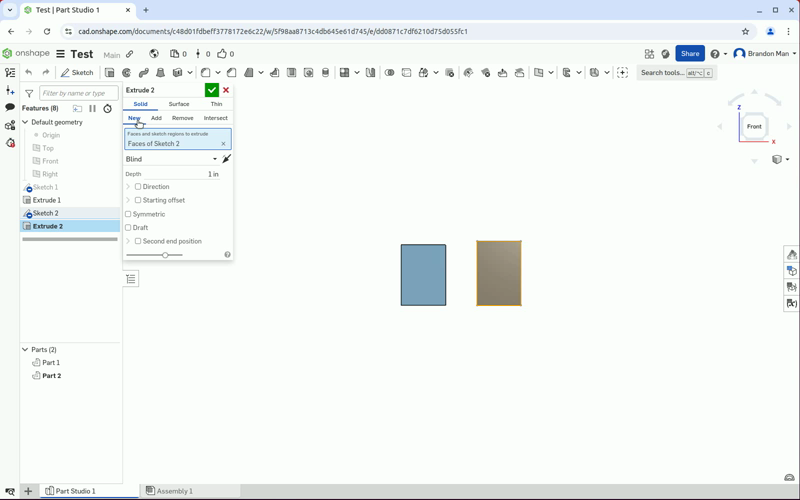
key(tab, 4)
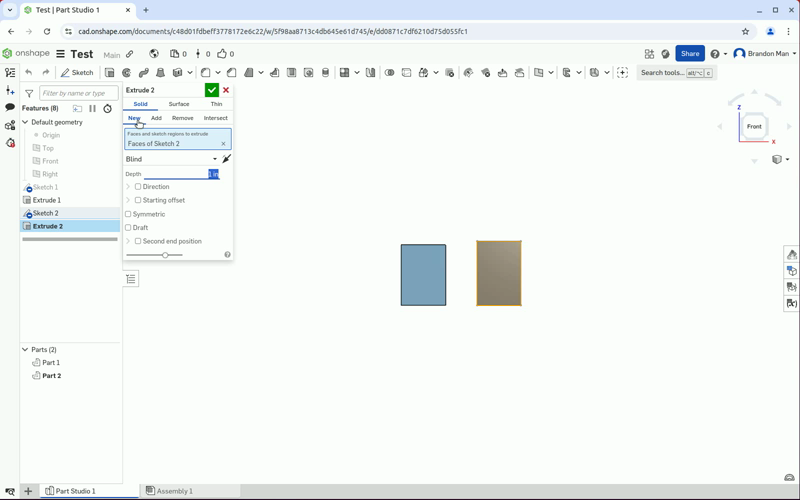
text(23.108)
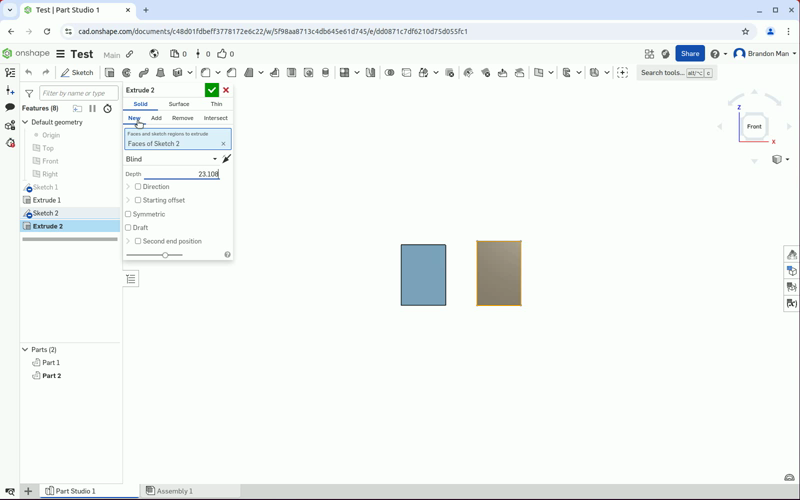
key(enter)
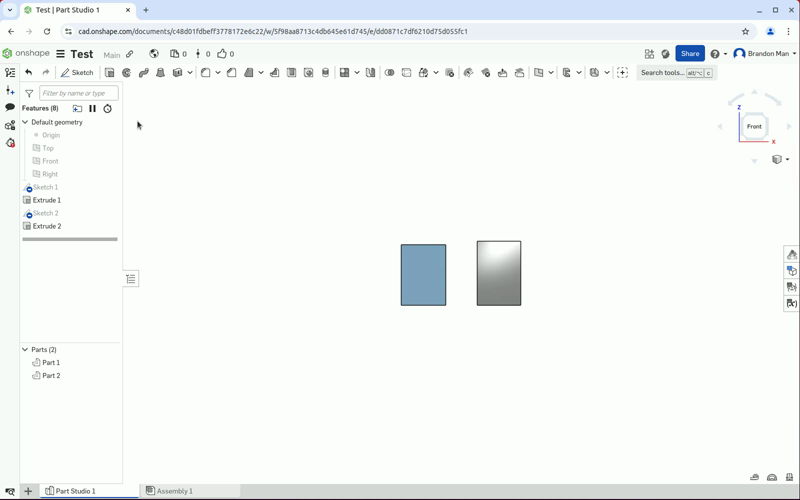
key(shift+h)
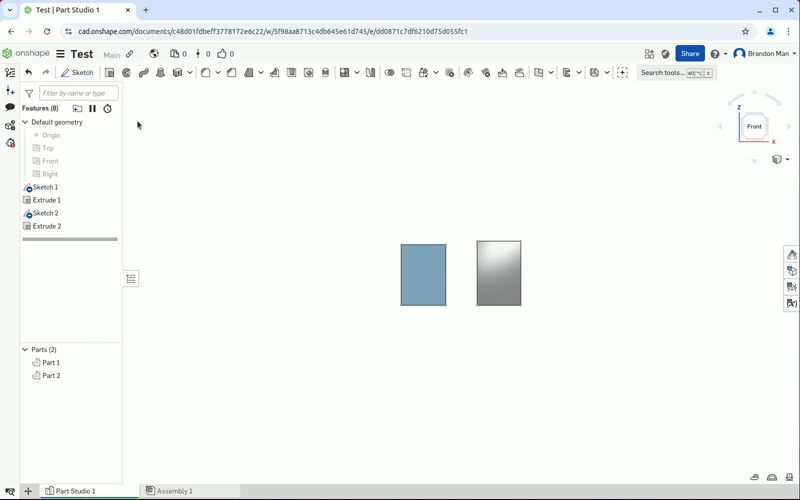
key(shift+h)
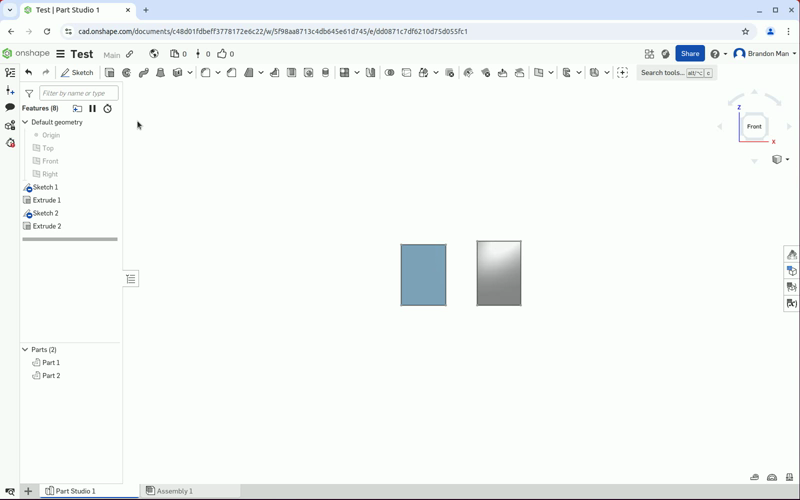
key(shift+7)
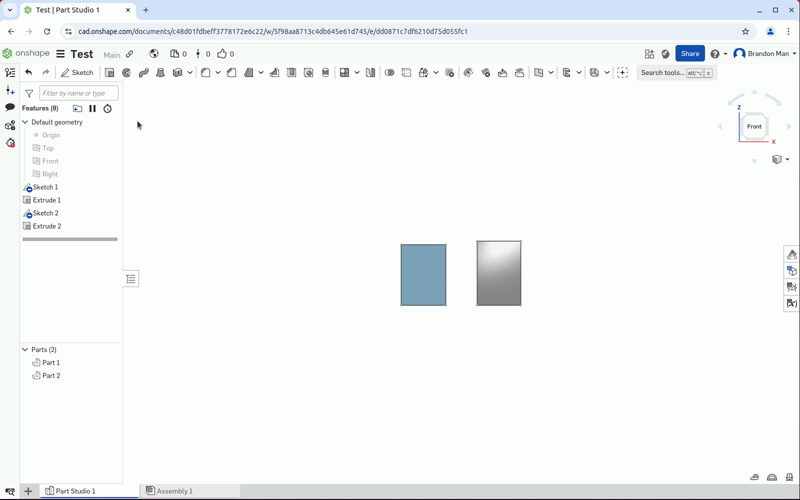
key(left, 2)
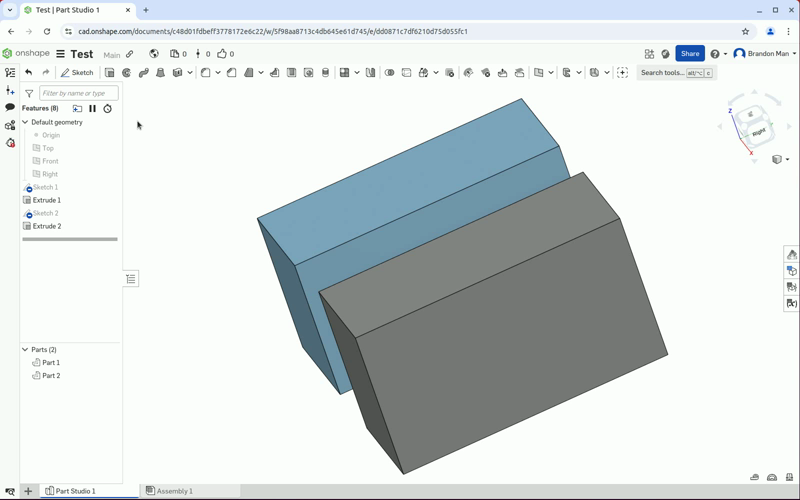
key(down, 2)
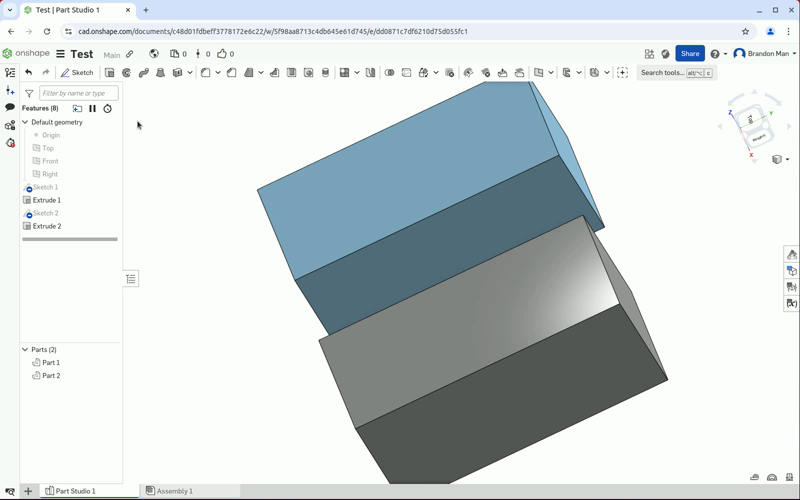
key(up, 2)
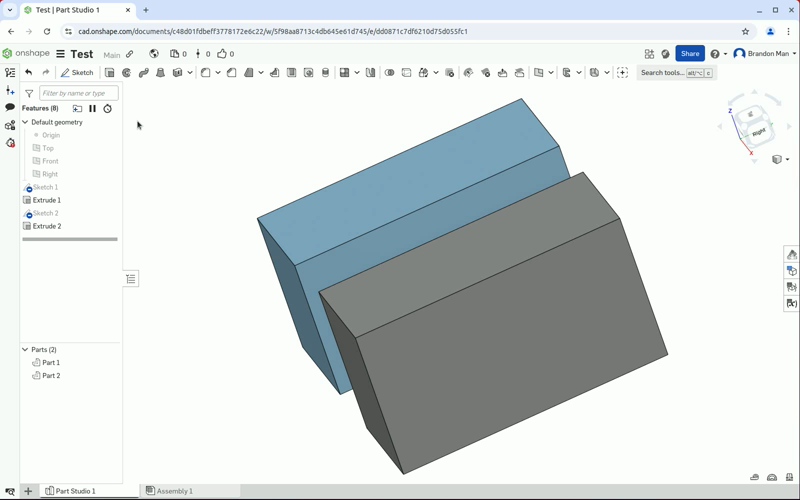
key(right, 2)
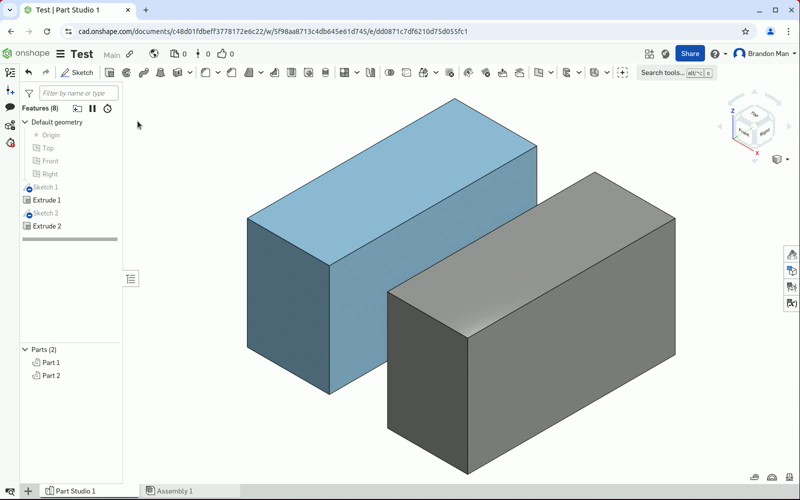
mouse_move(73, 189)
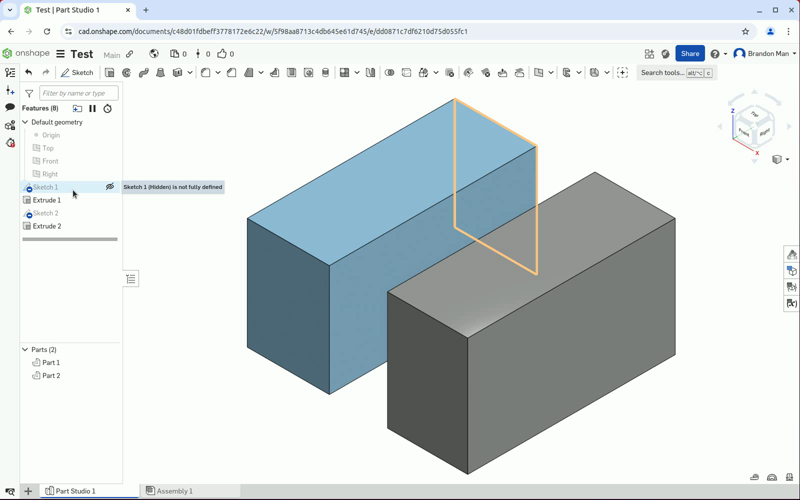
click(73, 189)